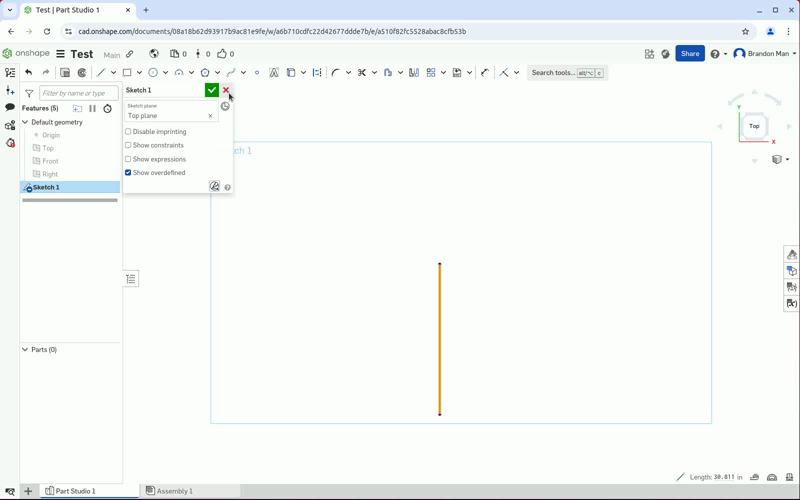
key(shift+h)
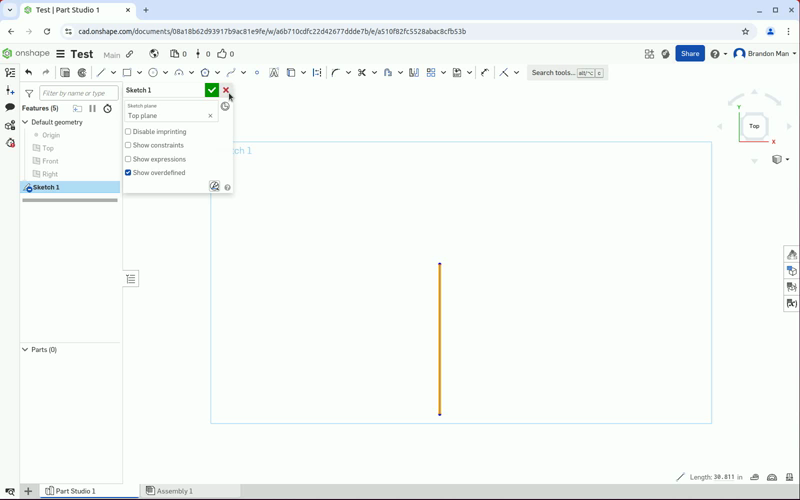
key(shift+s)
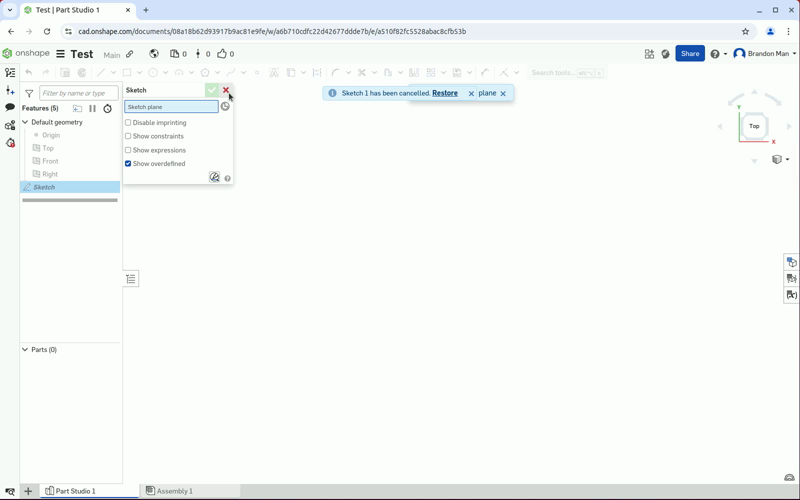
mouse_move(73, 150)
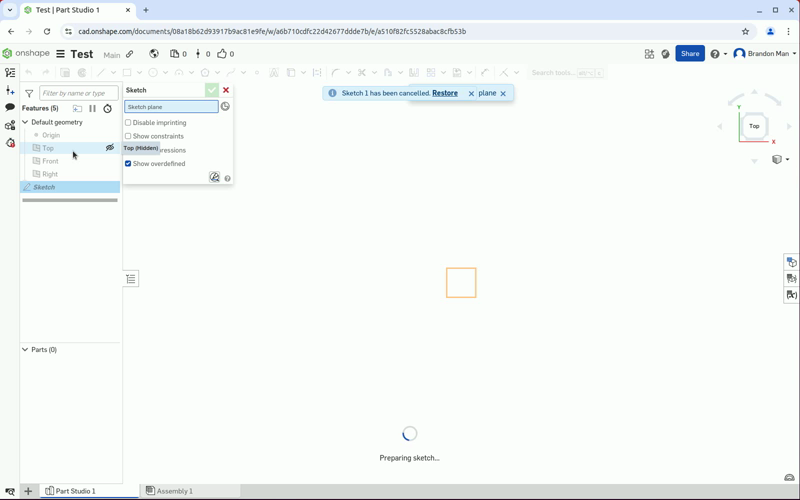
click(73, 150)
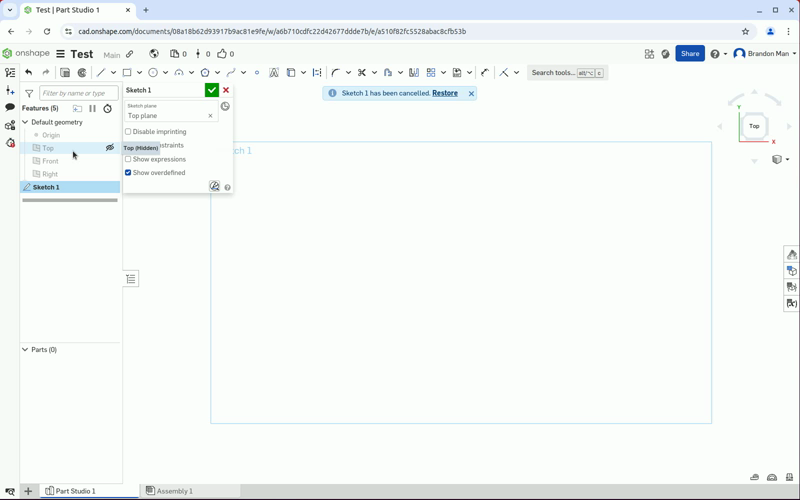
mouse_move(73, 352)
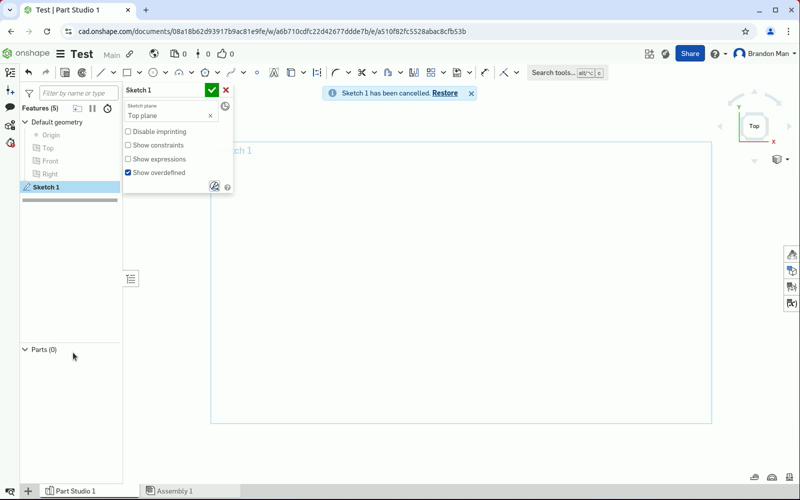
key(y)
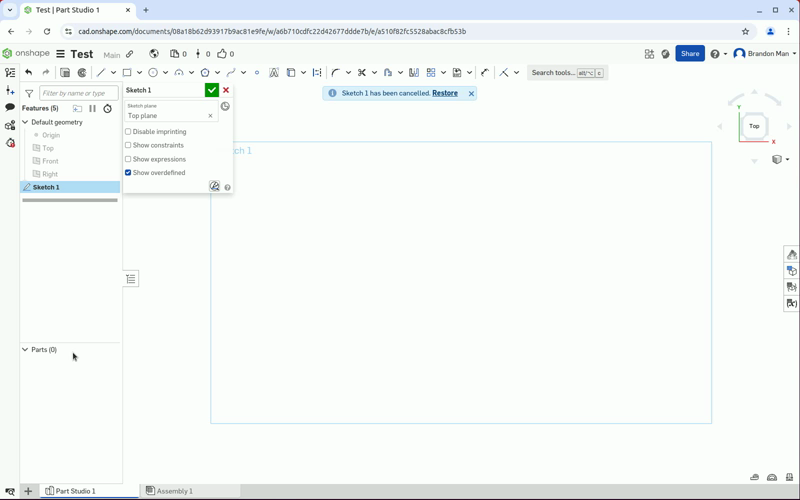
key(c)
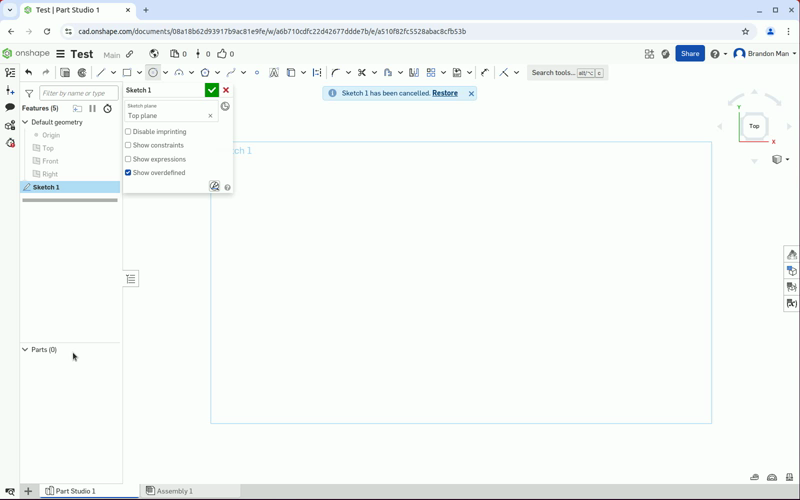
key_down(shift)
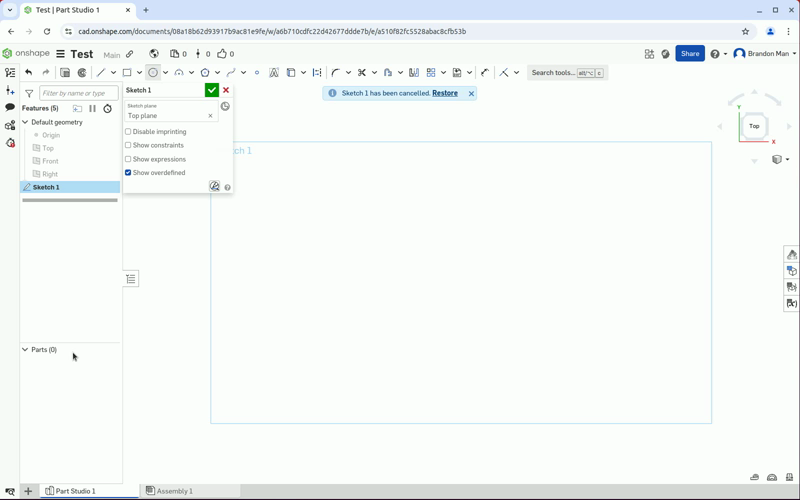
mouse_move(461, 282)
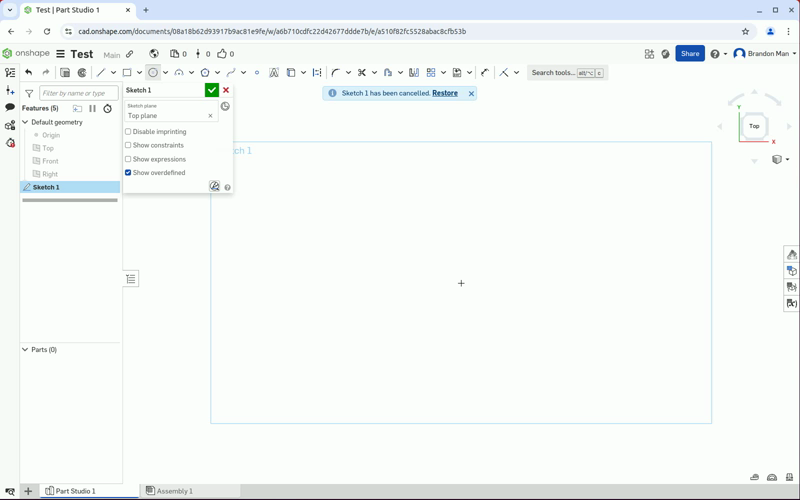
click(461, 282)
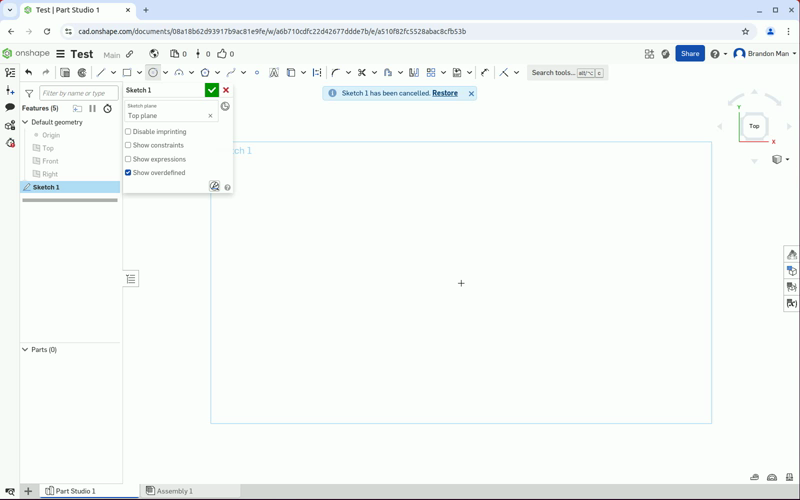
key_up(shift)
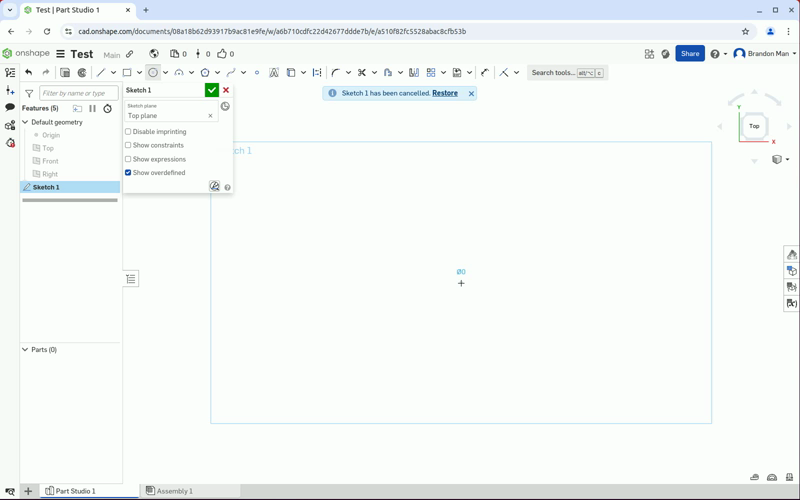
mouse_move(570, 282)
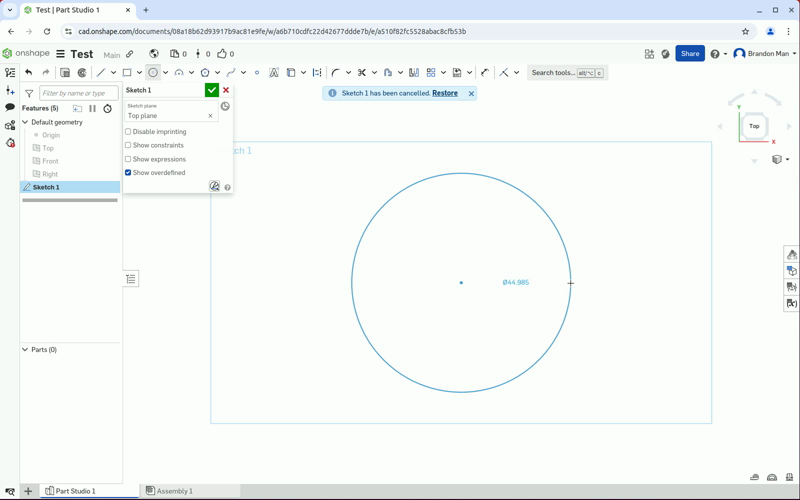
click(570, 282)
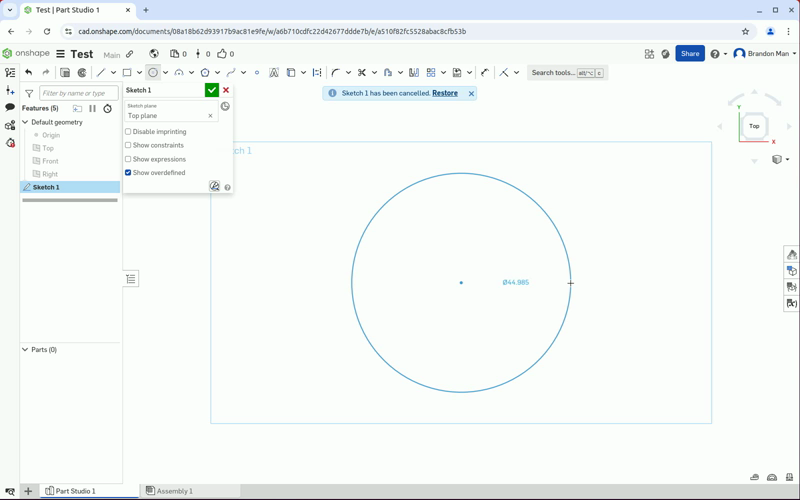
key(esc)
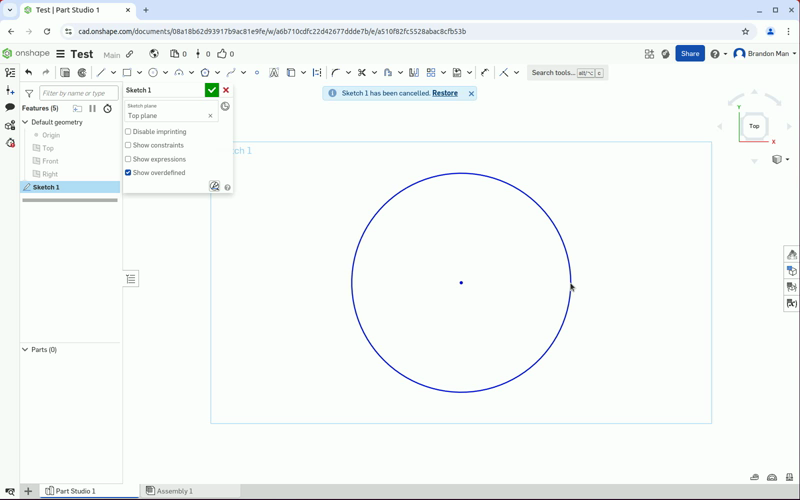
key(c)
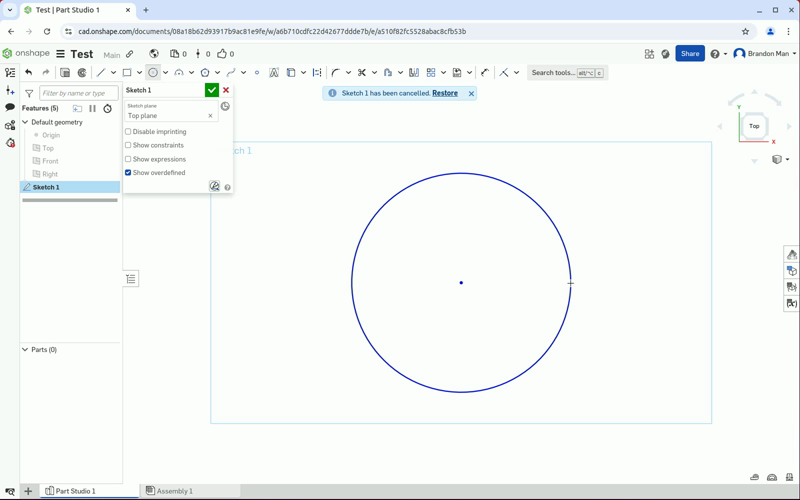
key_down(shift)
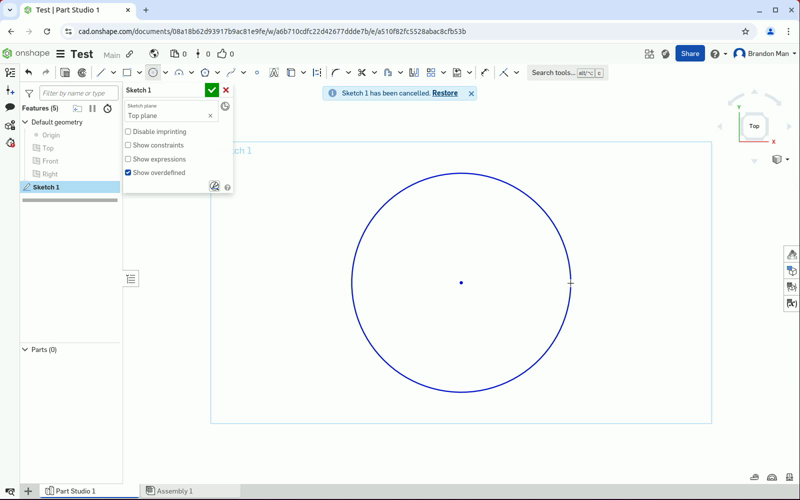
mouse_move(461, 282)
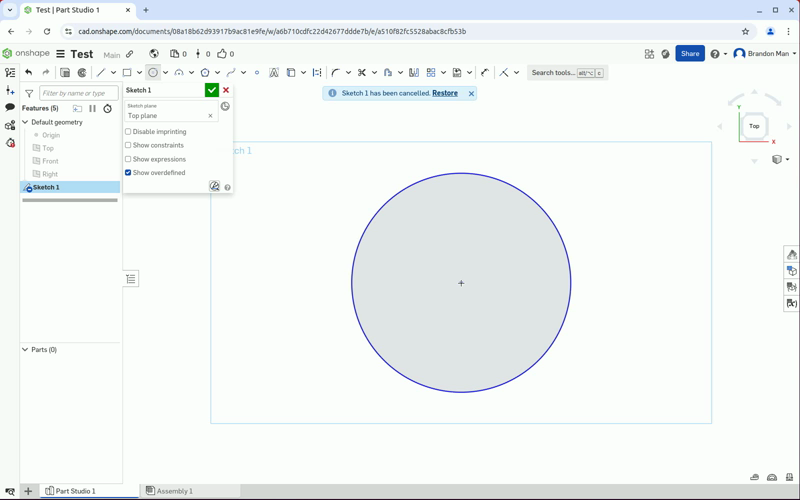
click(461, 282)
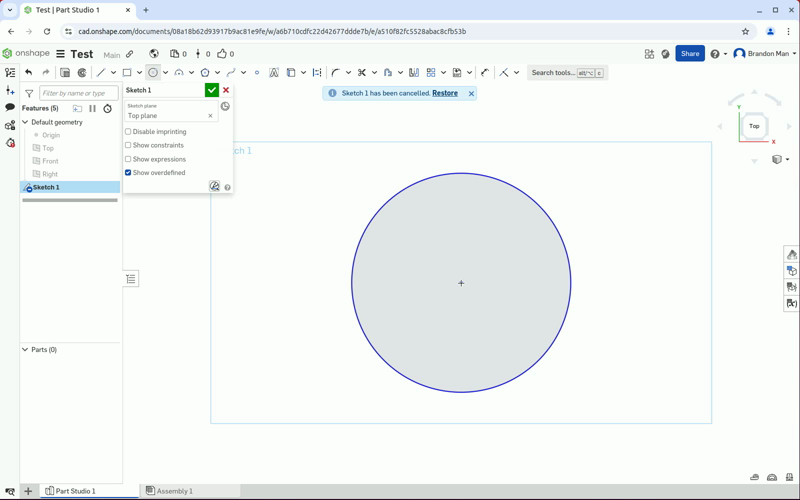
key_up(shift)
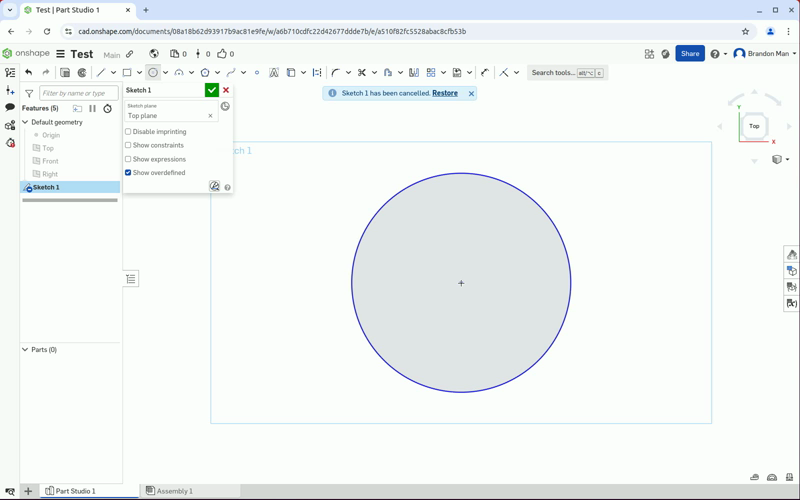
mouse_move(566, 282)
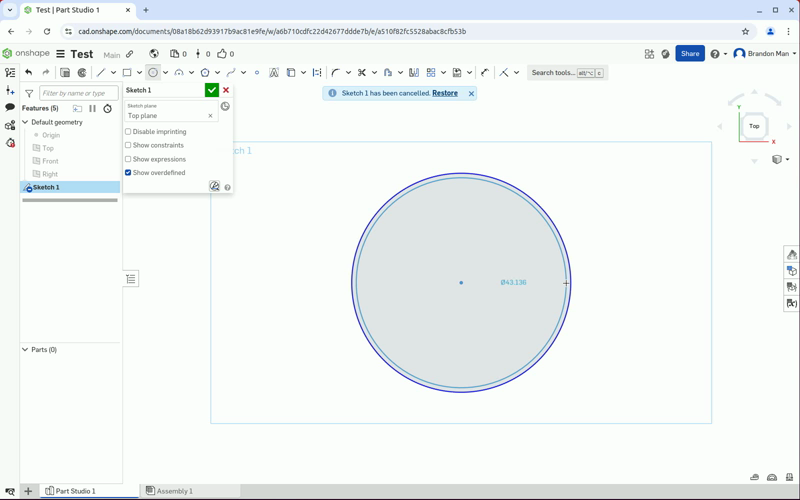
click(566, 282)
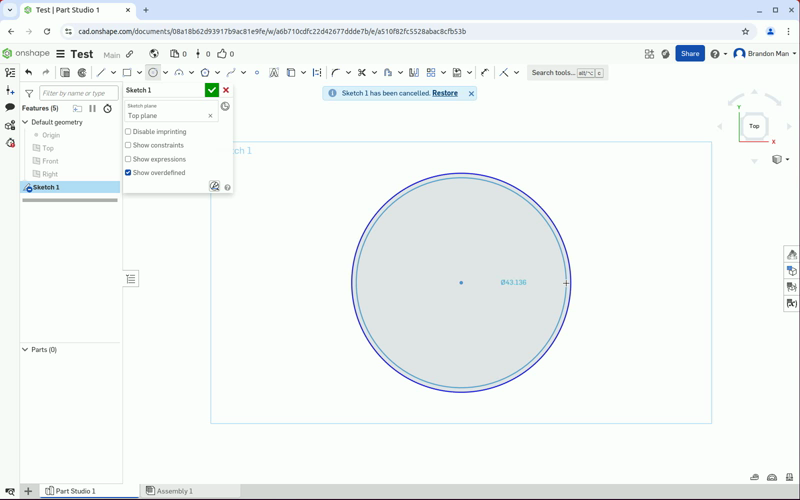
key(esc)
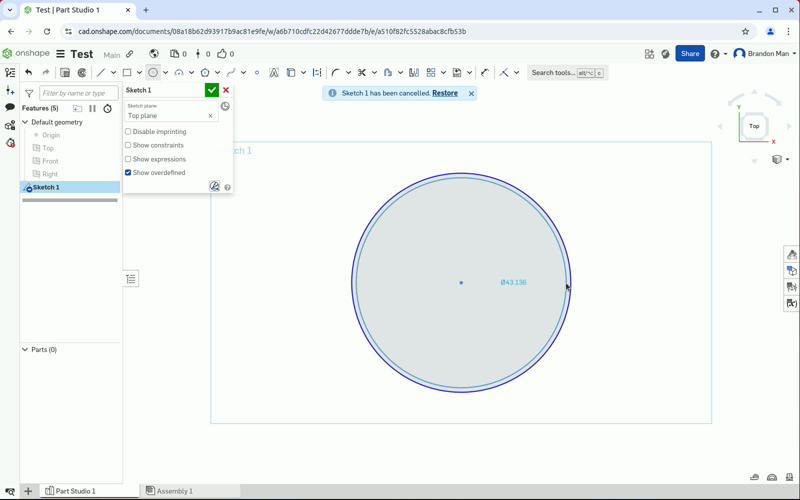
mouse_move(389, 203)
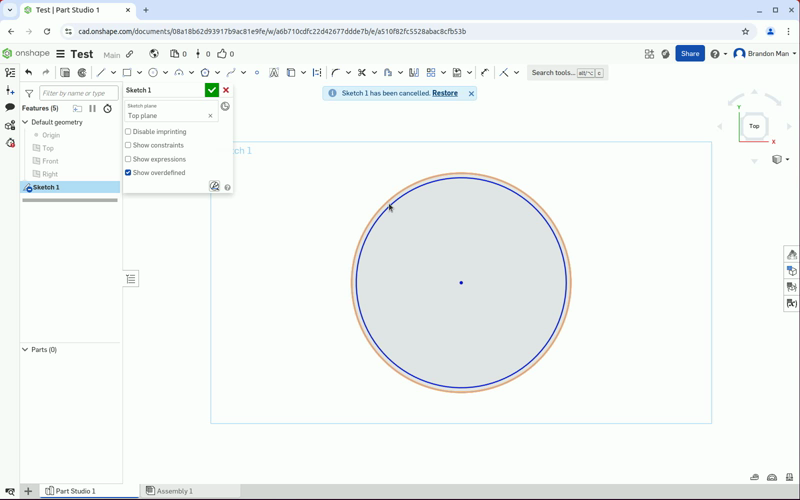
click(389, 203)
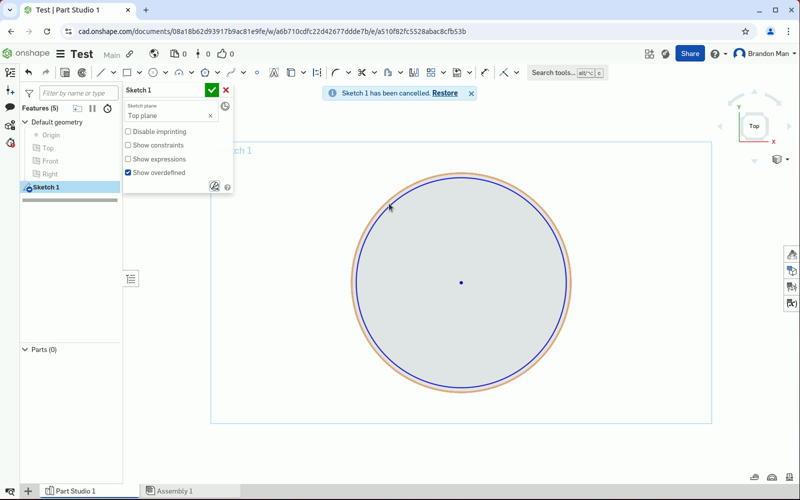
mouse_move(73, 352)
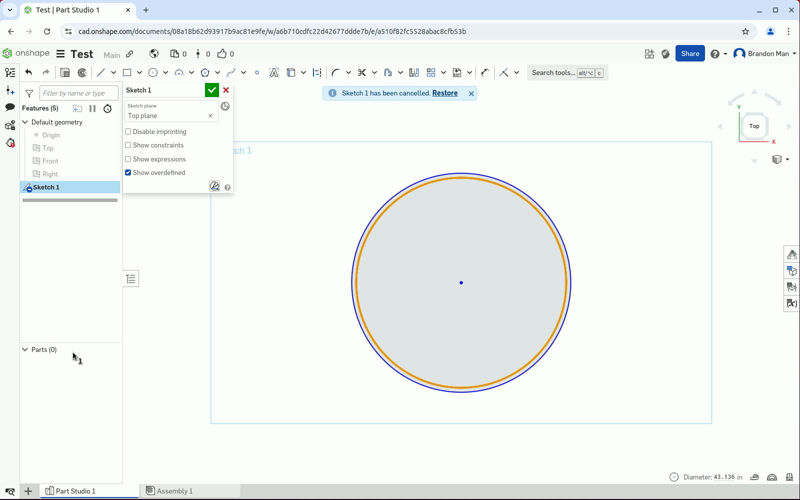
key(shift+y)
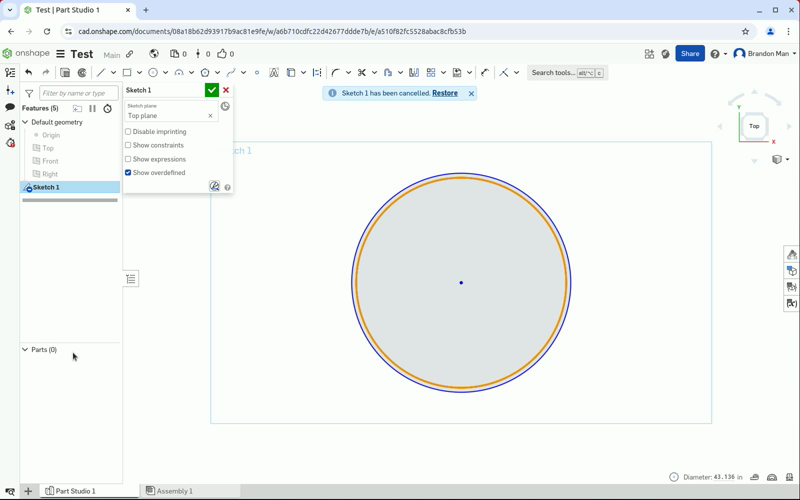
key(shift+e)
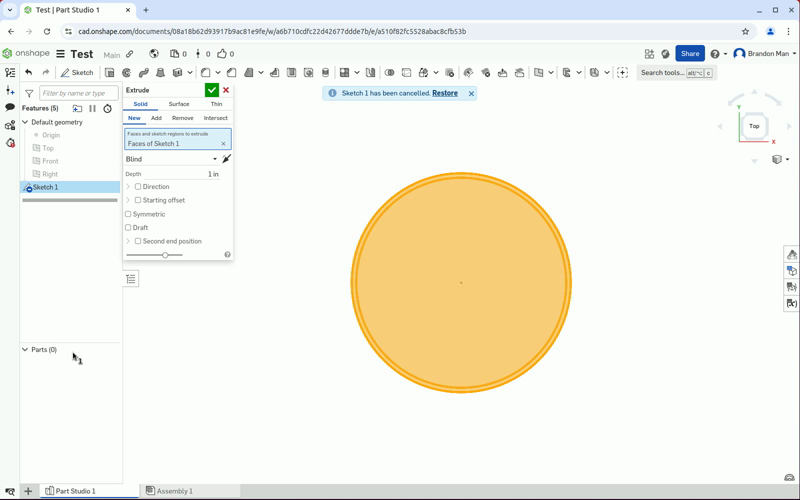
mouse_move(143, 106)
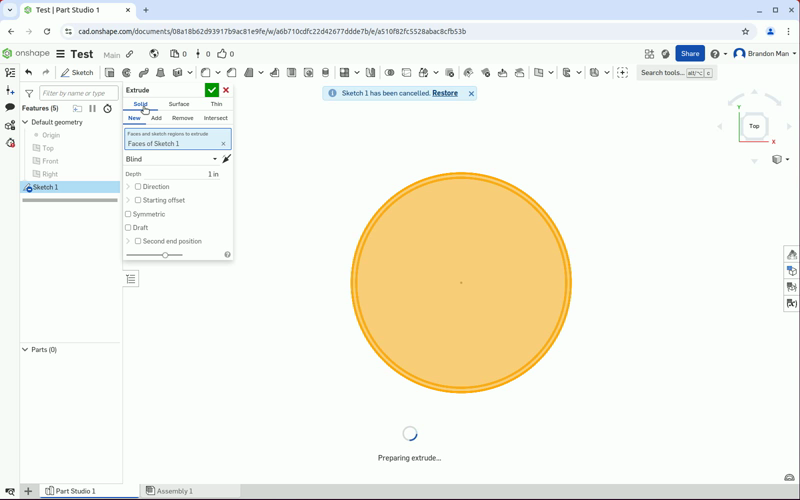
click(143, 106)
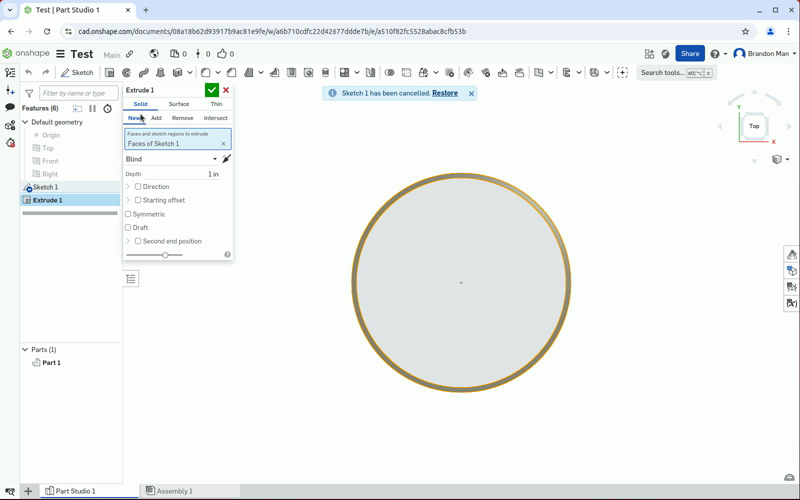
mouse_move(137, 120)
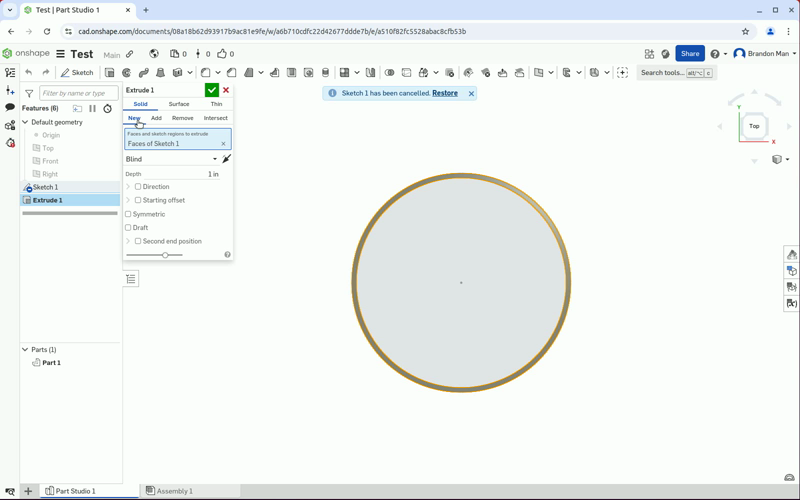
click(137, 120)
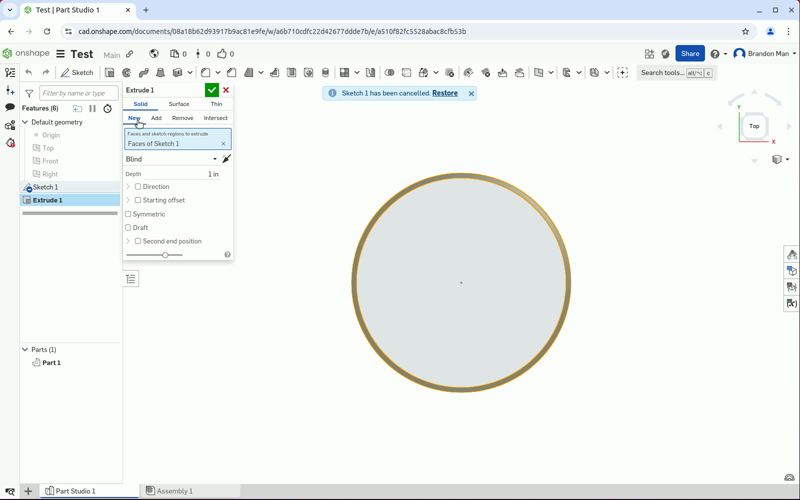
key(tab, 4)
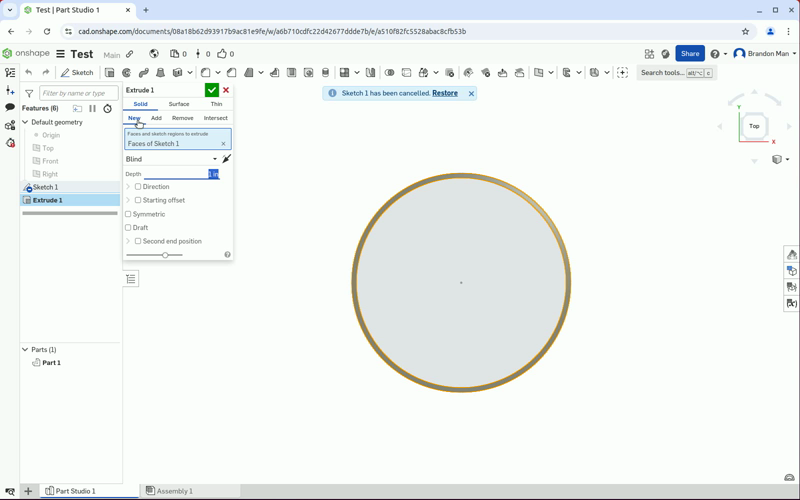
text(7.702)
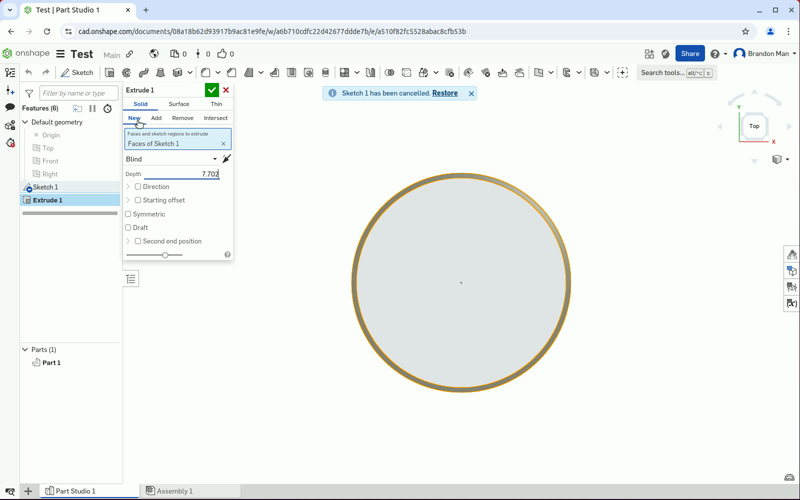
key(tab, 3)
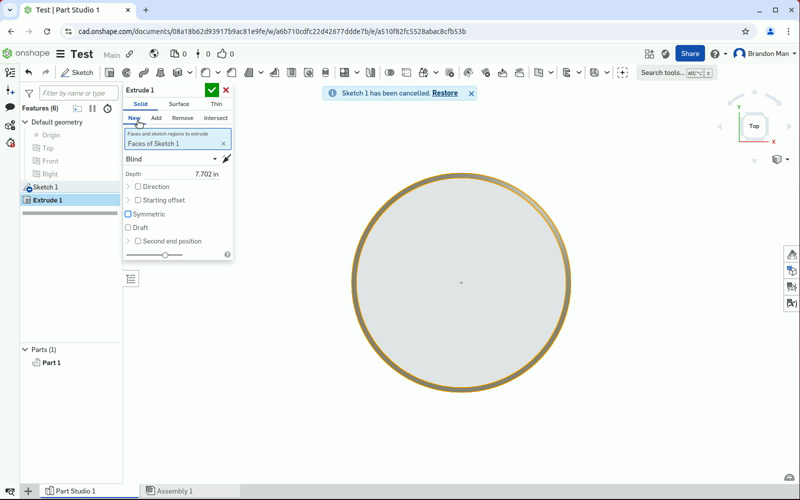
key(space)
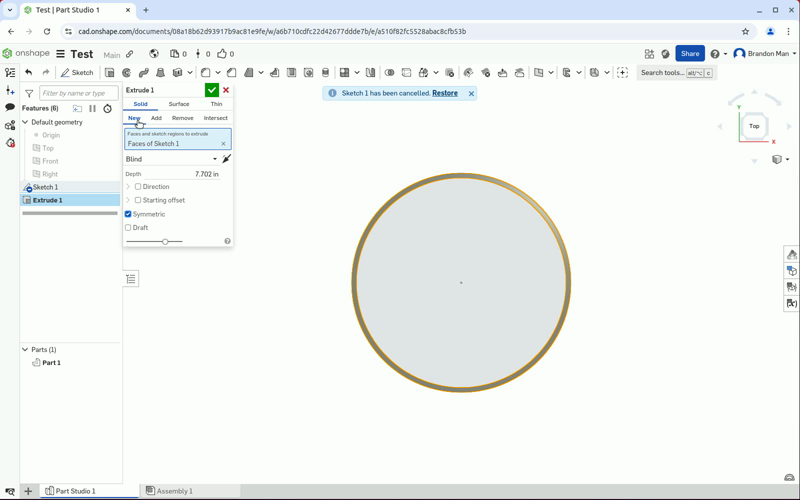
key(enter)
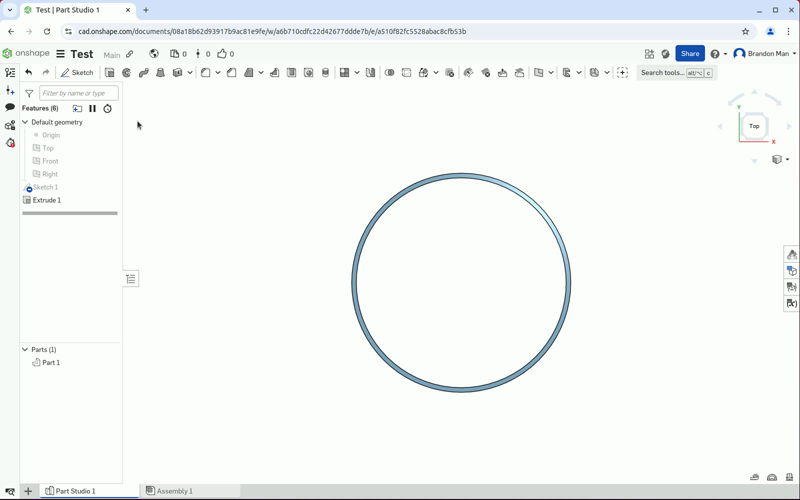
key(shift+h)
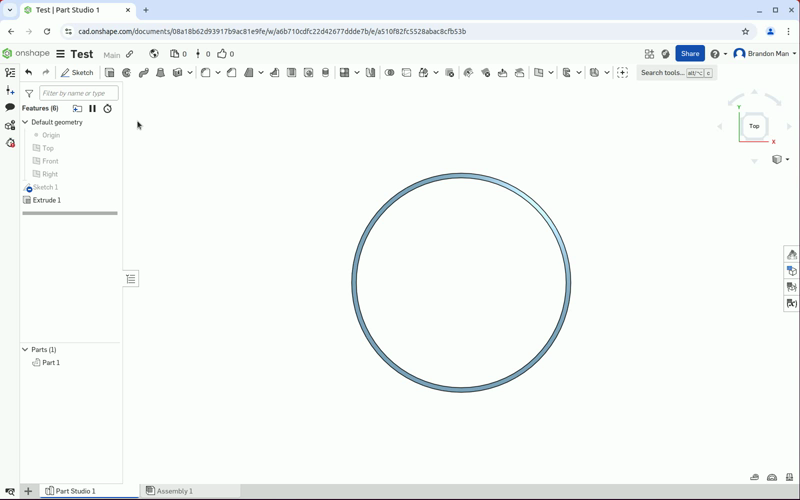
key(shift+h)
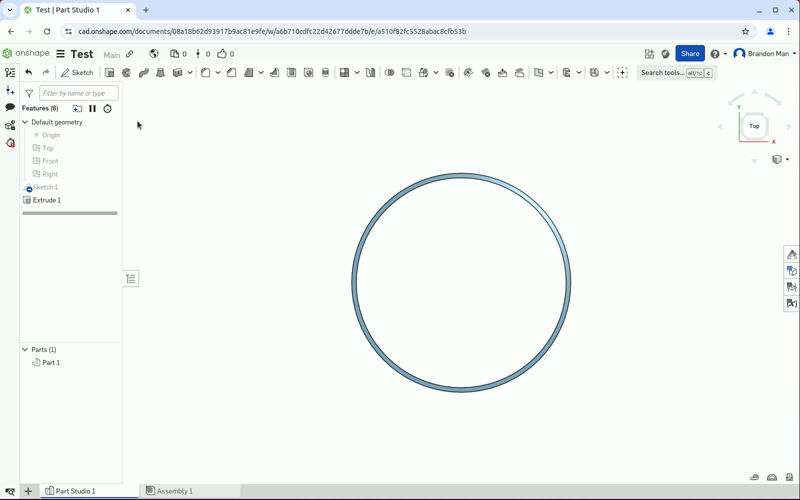
mouse_move(73, 189)
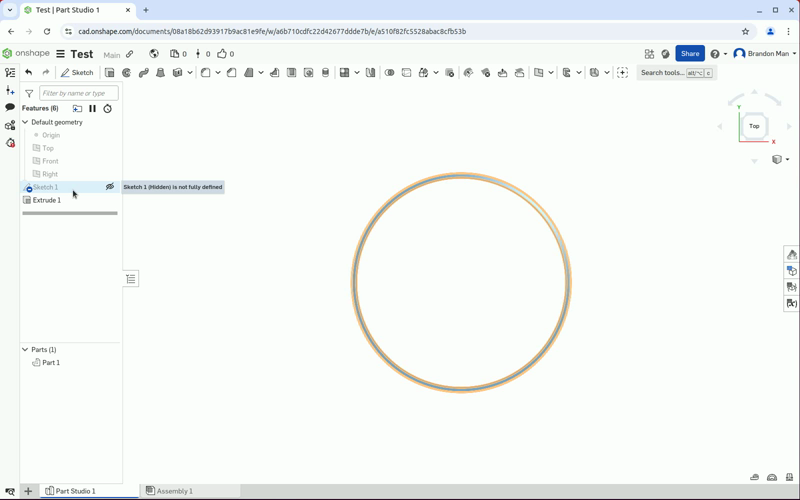
click(73, 189)
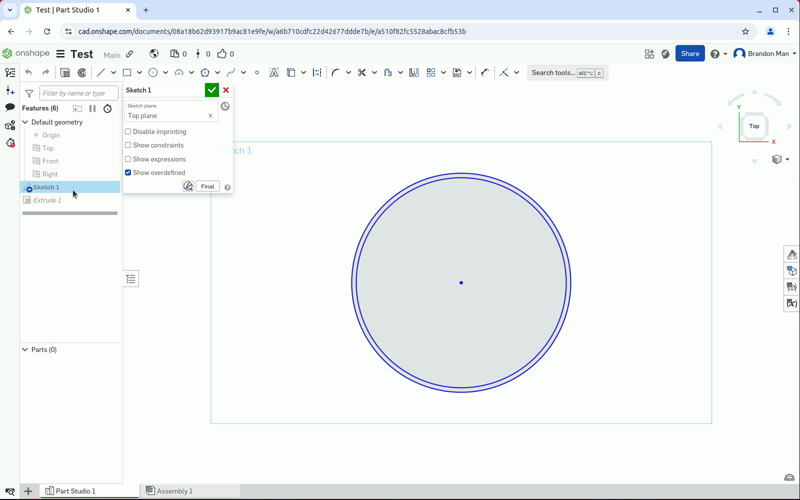
mouse_move(229, 92)
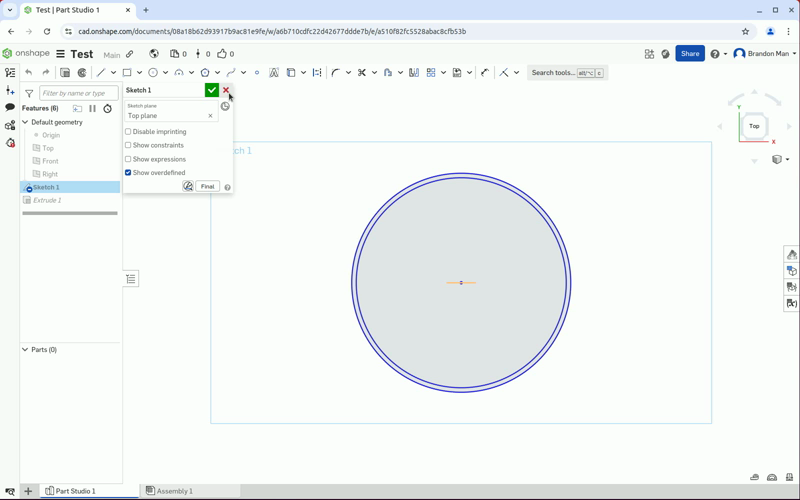
click(229, 92)
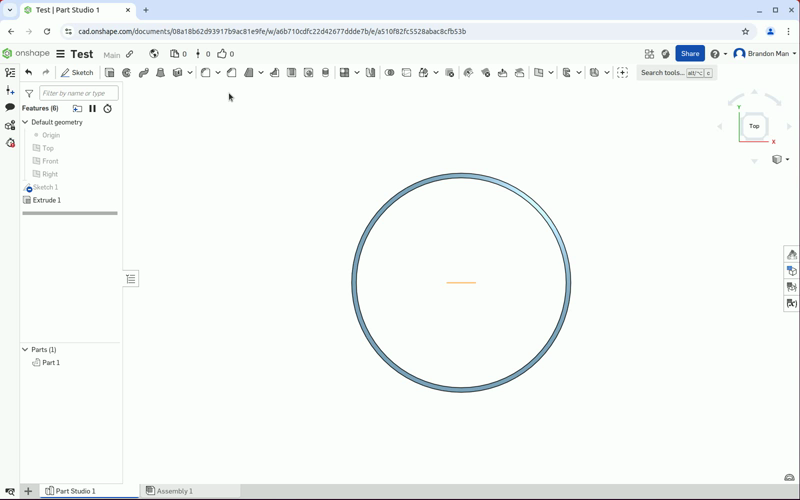
mouse_move(73, 352)
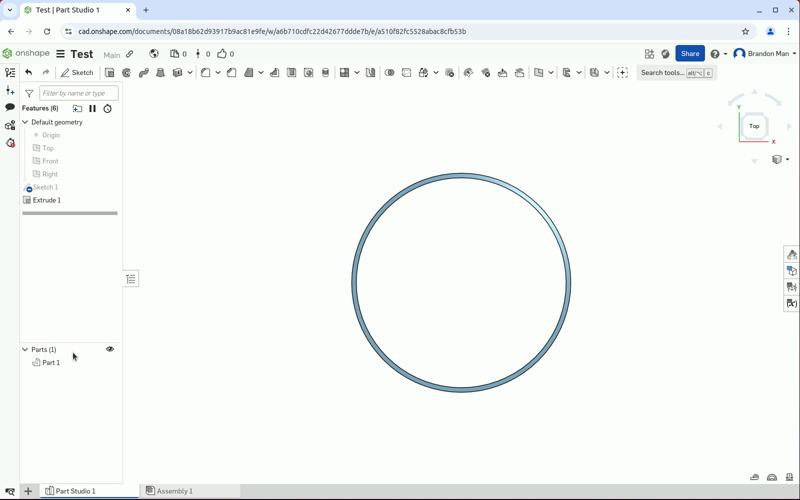
key(y)
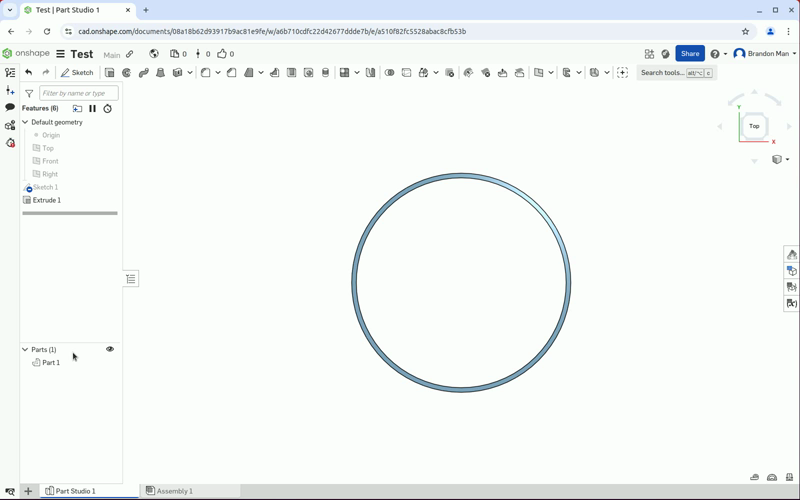
key(shift+p)
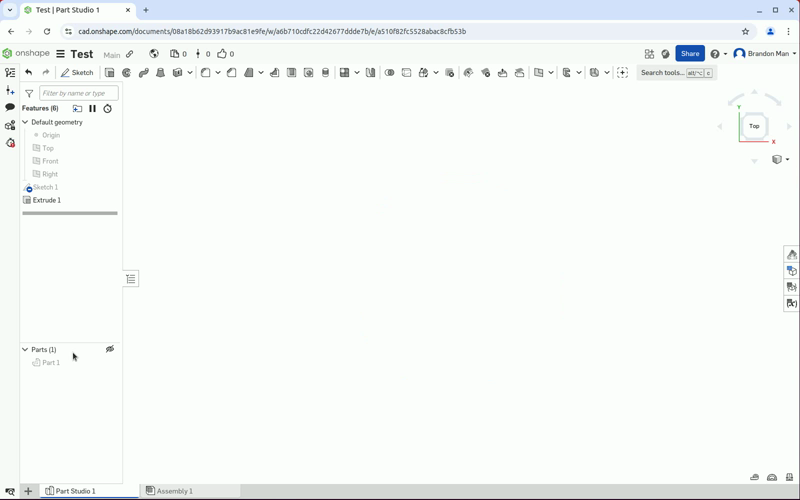
key(space)
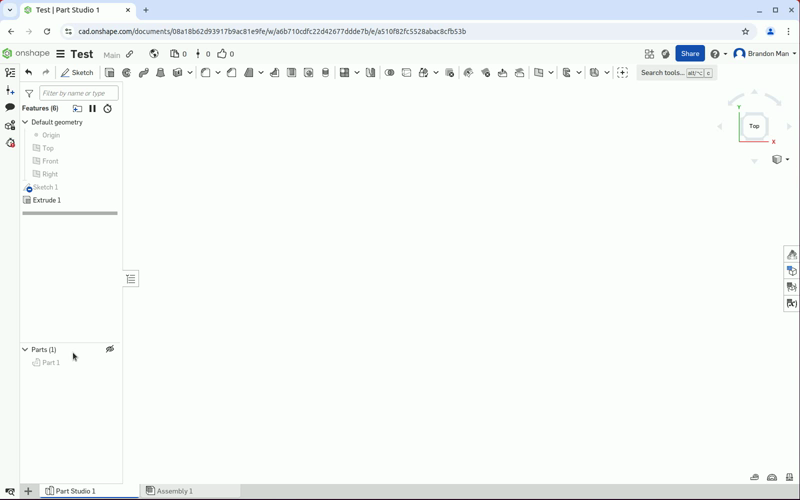
key_down(shift)
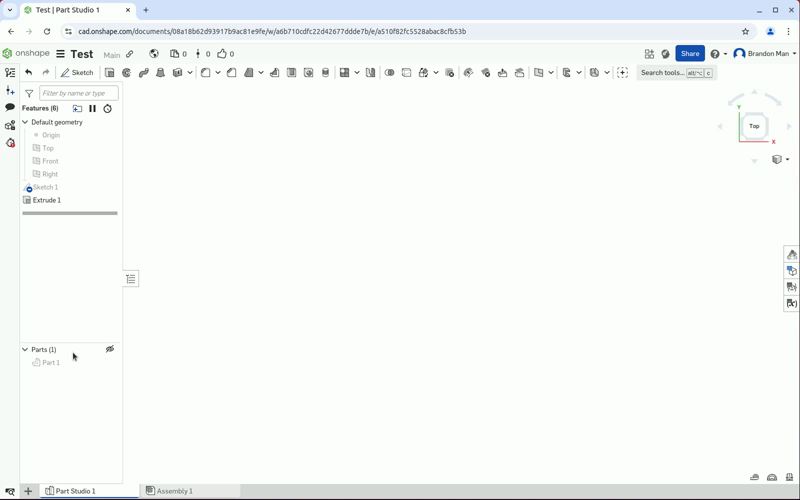
key(up)
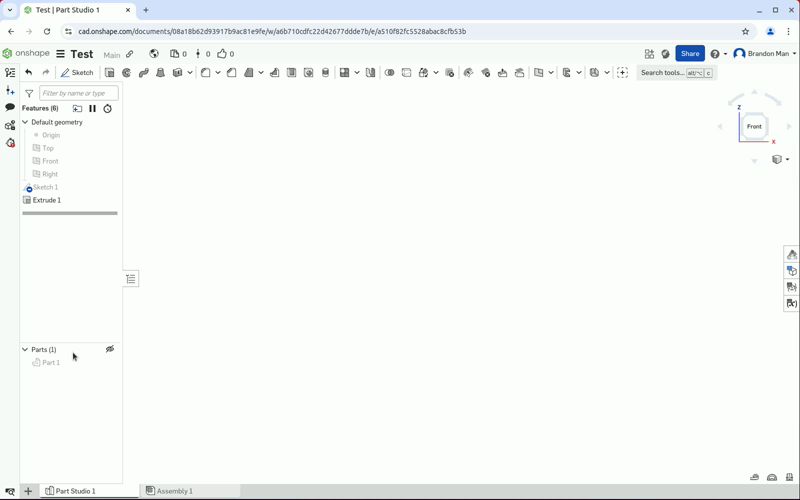
key_up(shift)
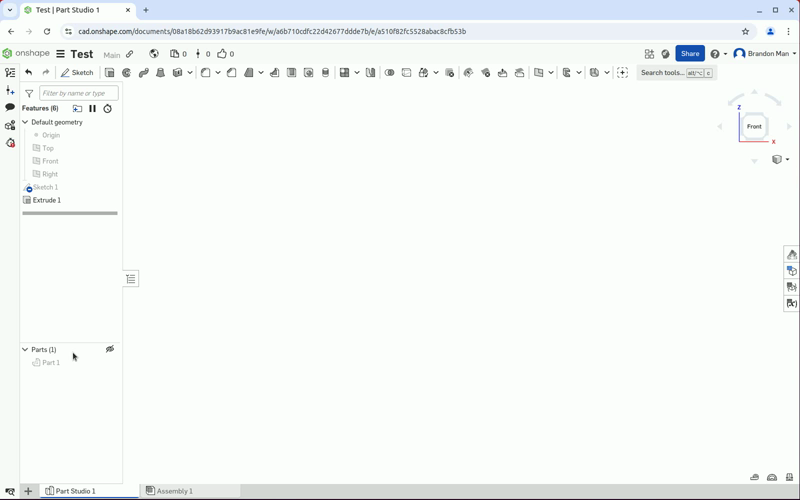
mouse_move(73, 352)
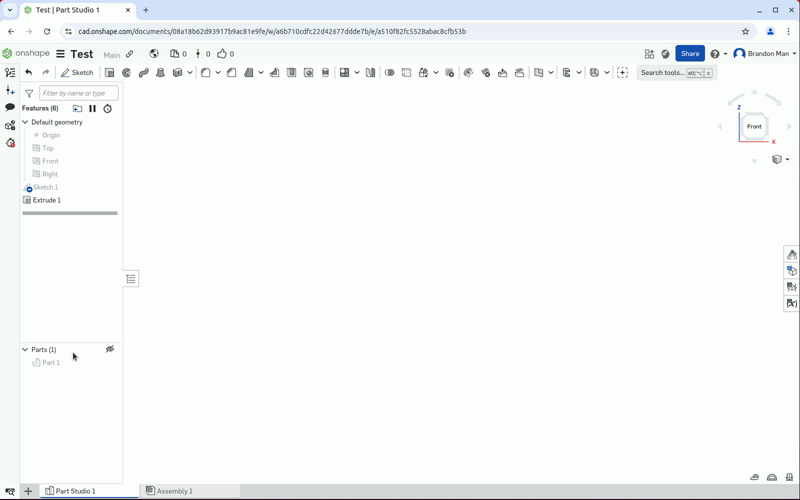
key(shift+y)
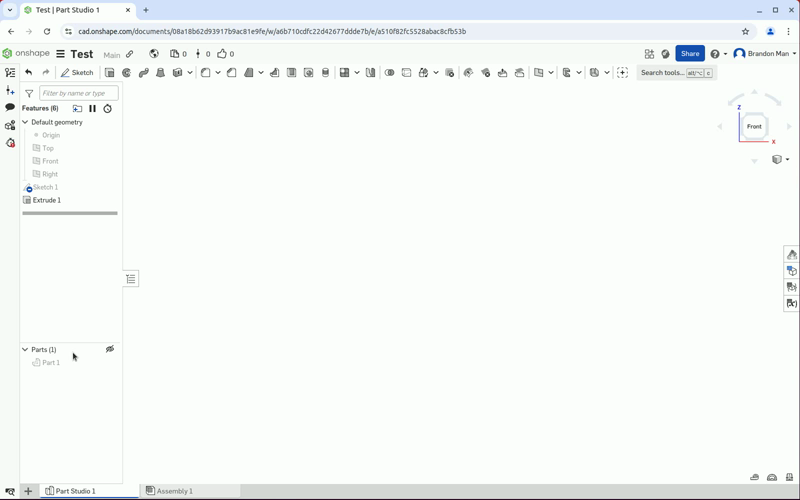
key(shift+s)
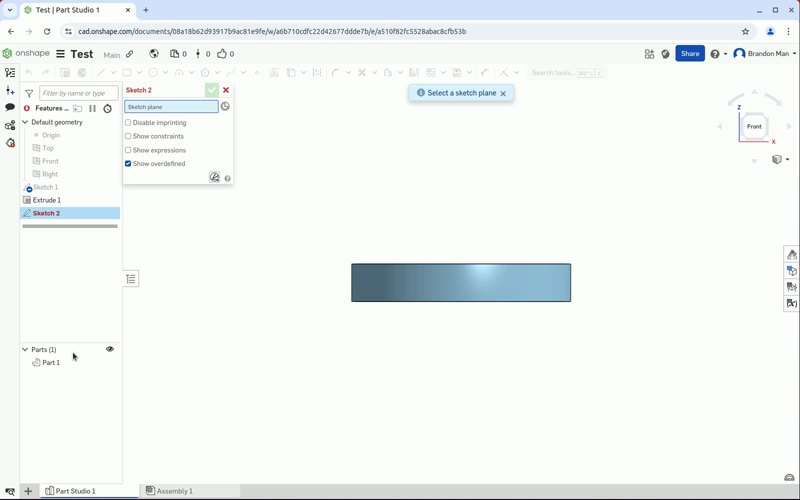
mouse_move(73, 163)
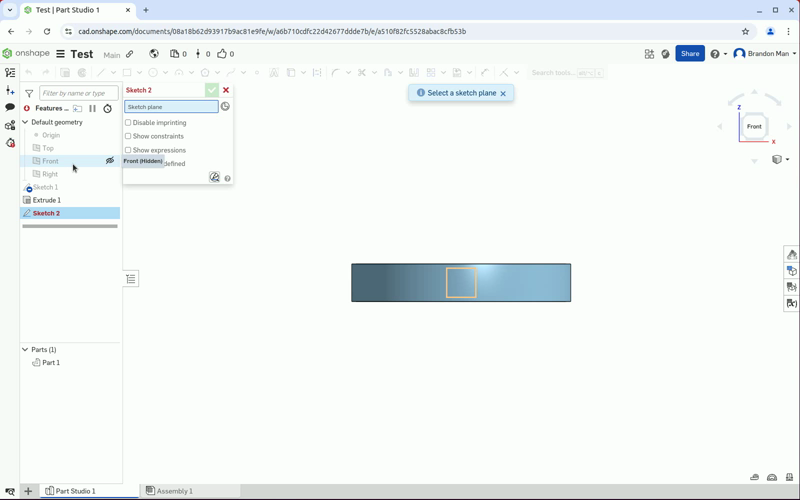
click(73, 163)
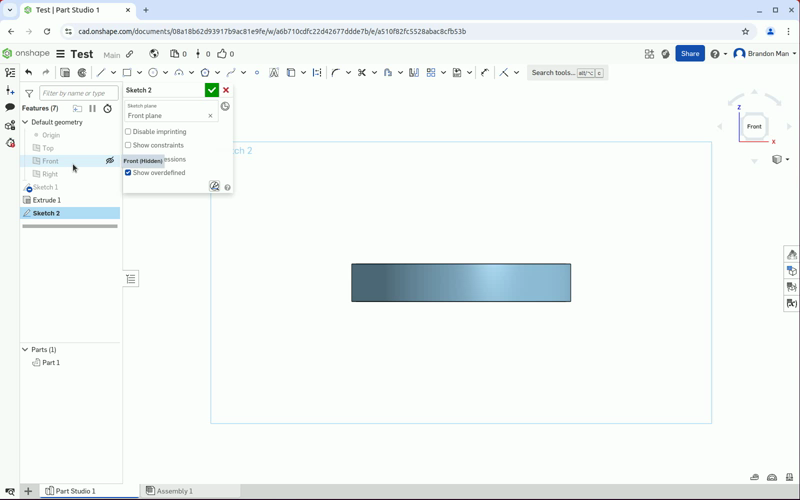
mouse_move(73, 352)
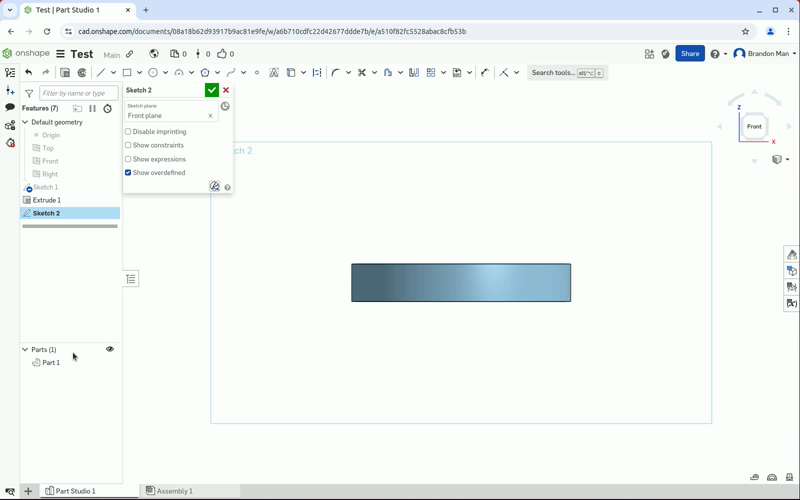
key(y)
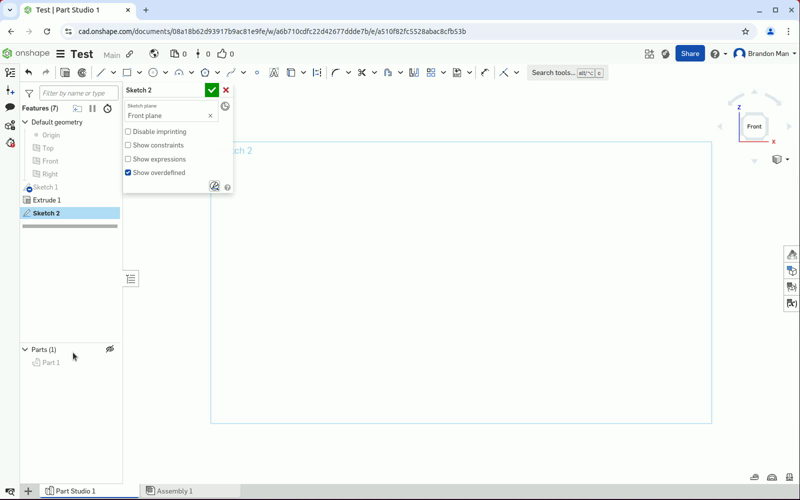
key(c)
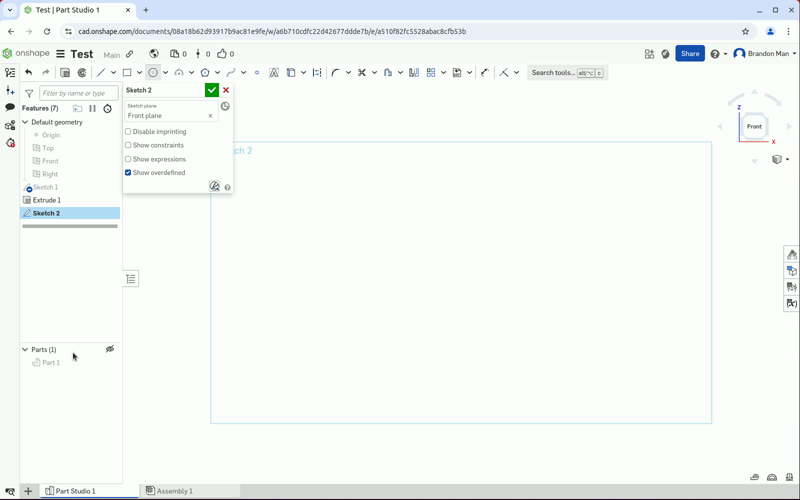
key_down(shift)
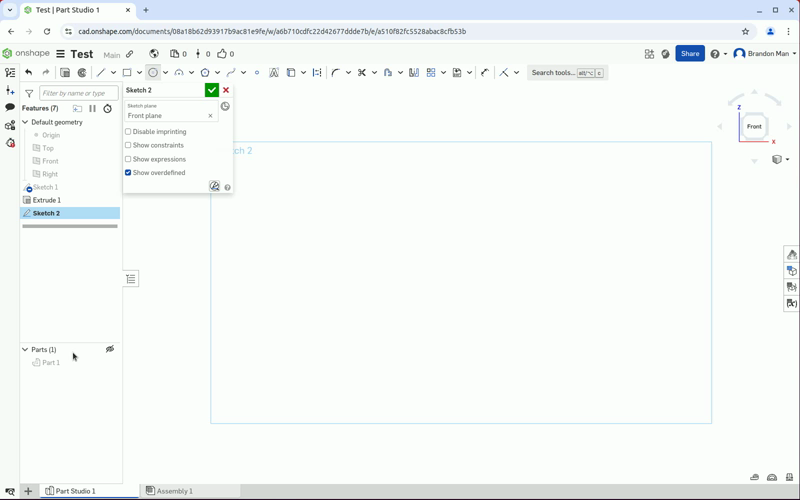
mouse_move(461, 282)
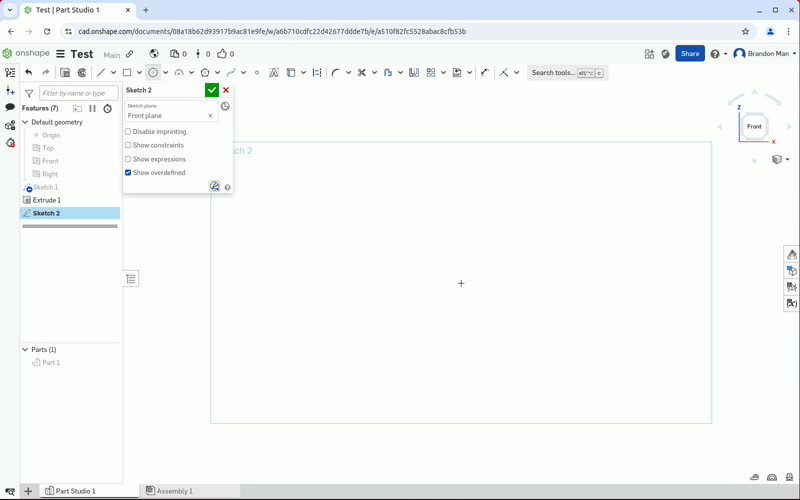
click(461, 282)
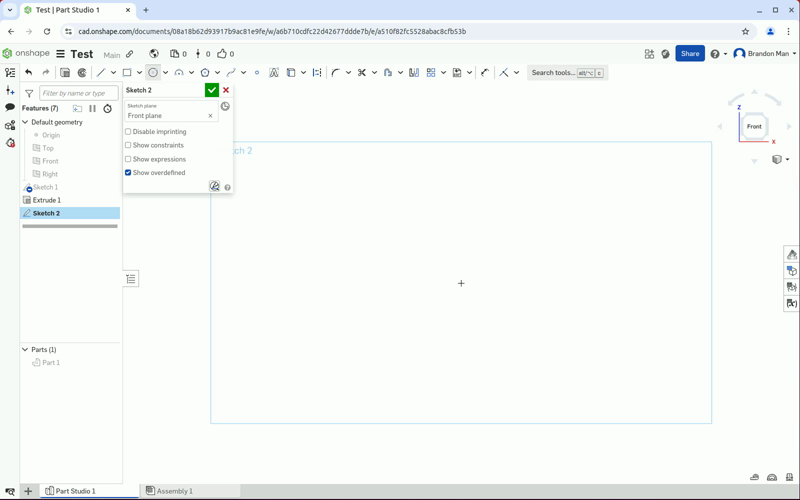
key_up(shift)
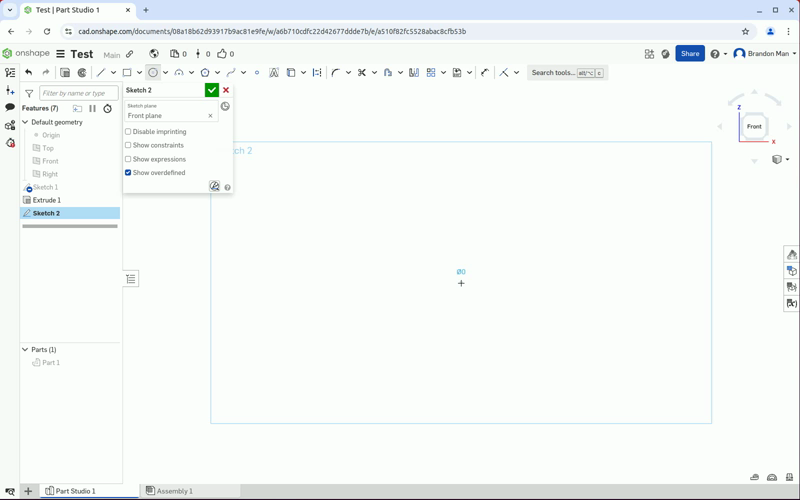
mouse_move(465, 282)
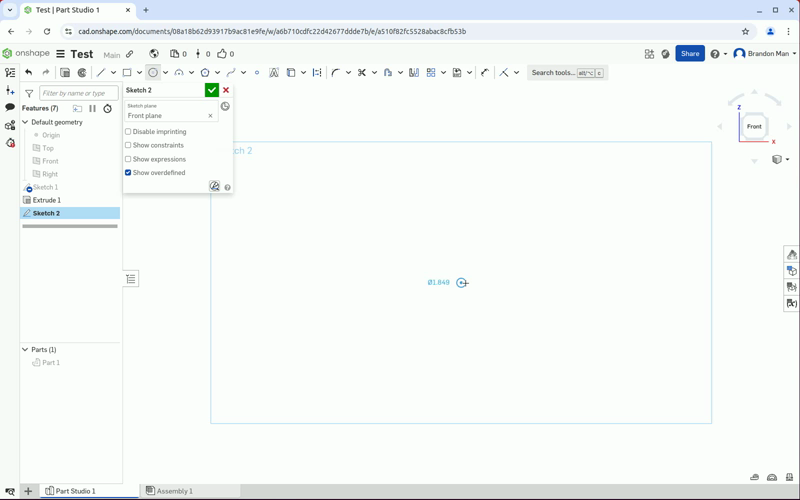
click(465, 282)
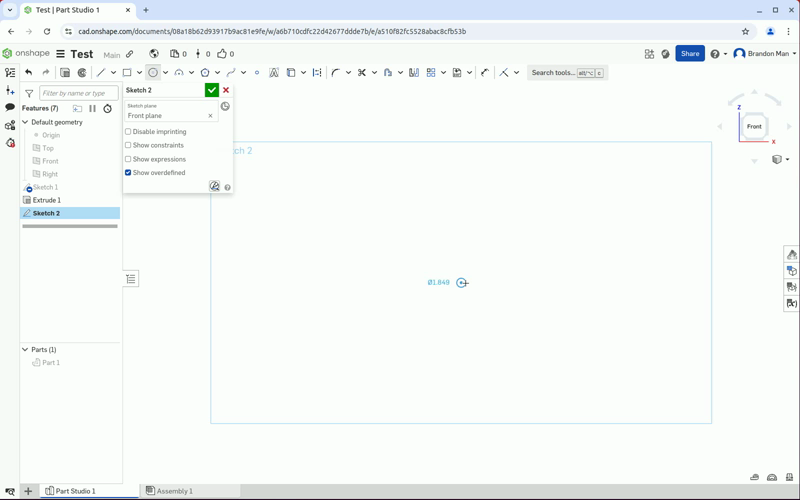
key(esc)
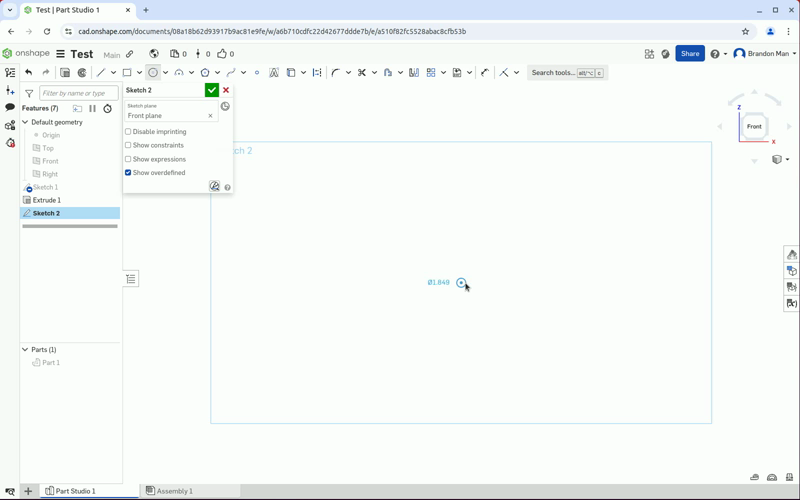
mouse_move(459, 280)
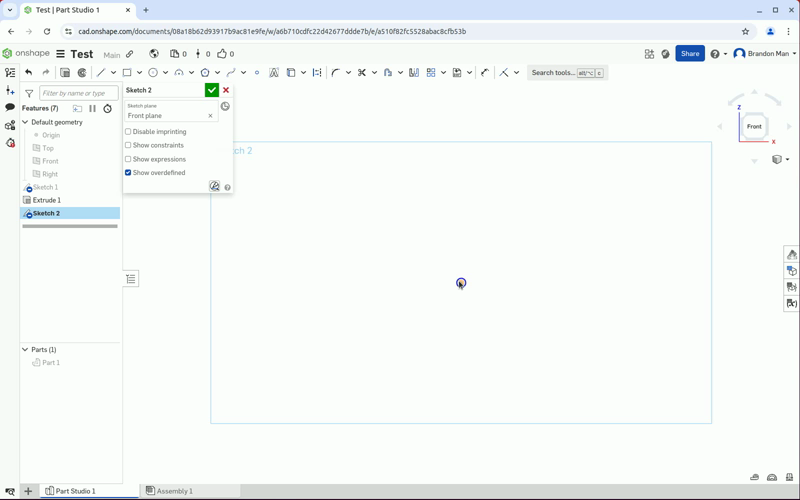
scroll(6)
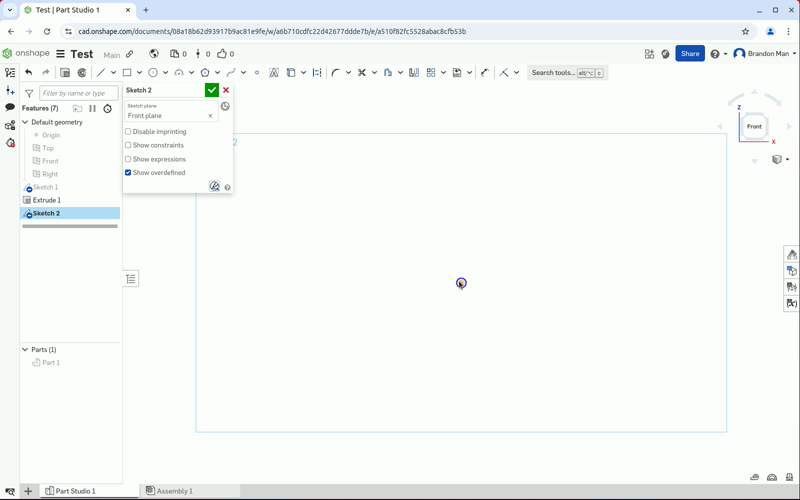
scroll(6)
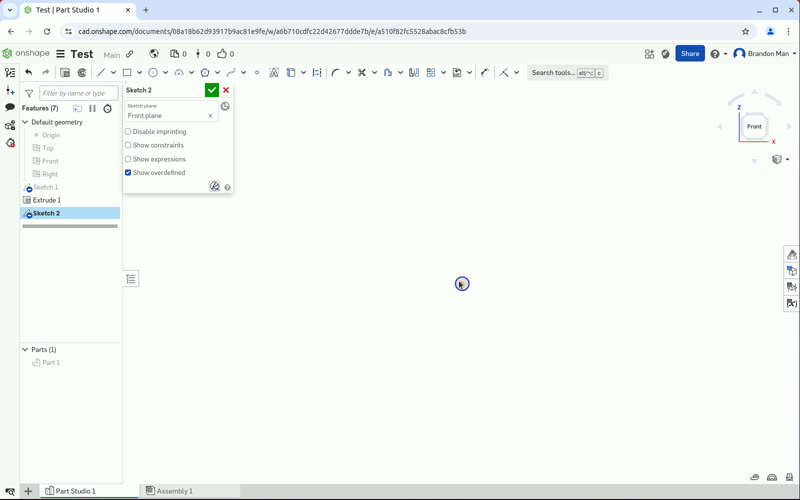
scroll(6)
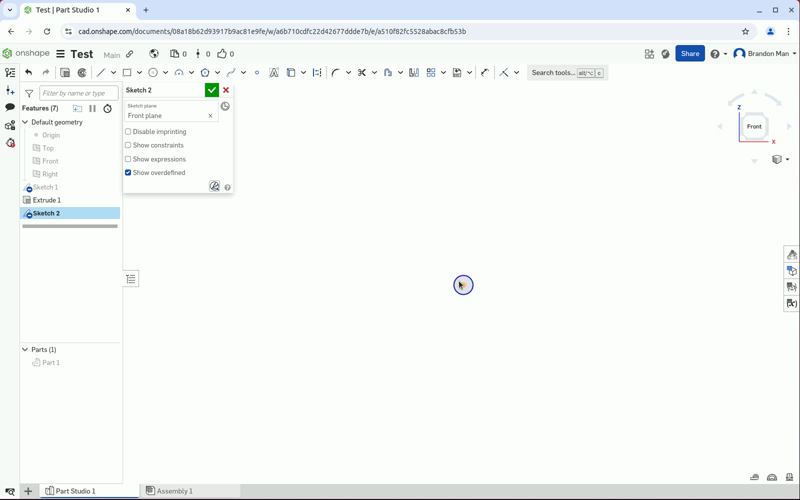
scroll(6)
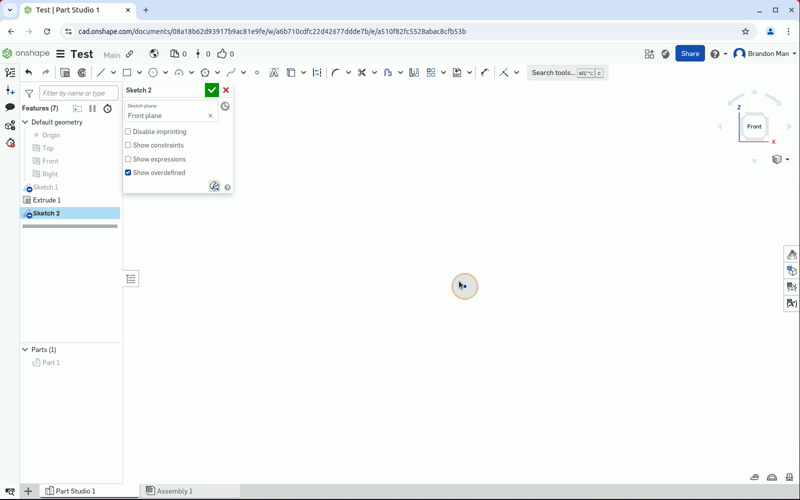
scroll(6)
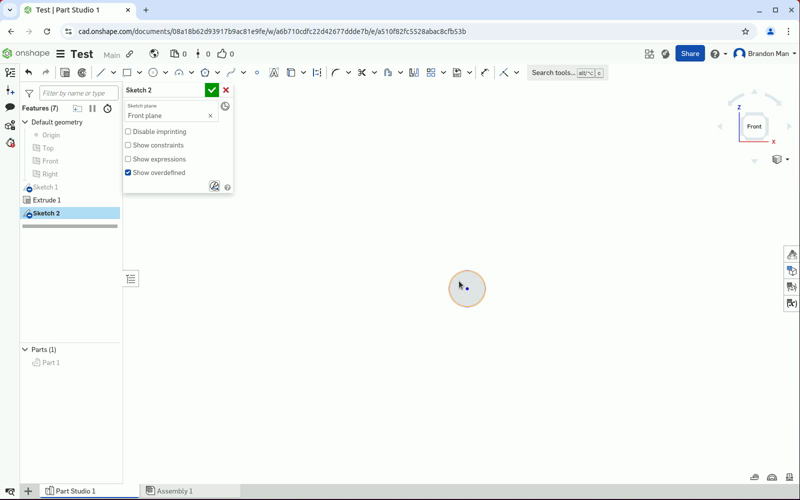
scroll(6)
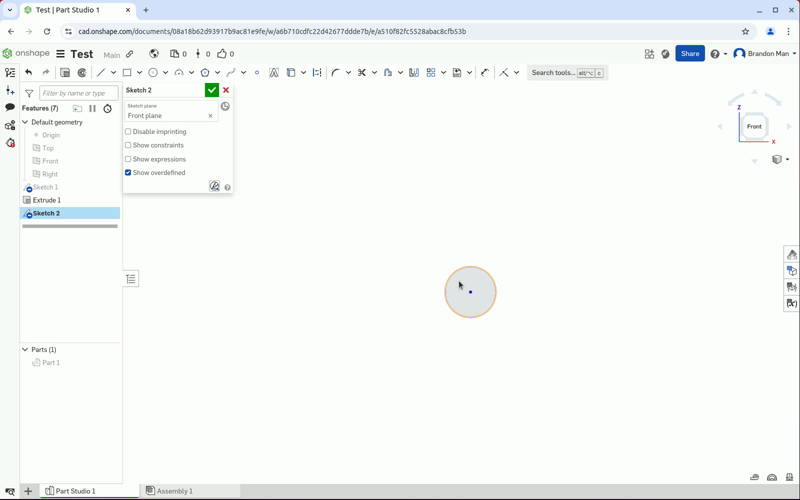
scroll(6)
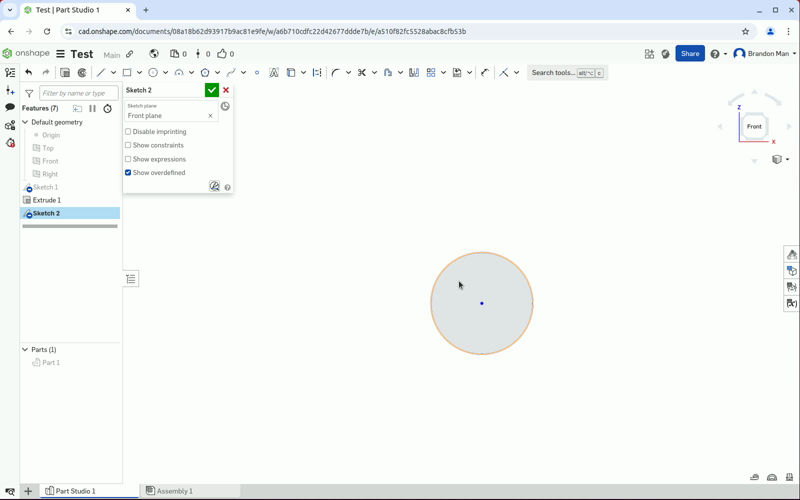
click(459, 280)
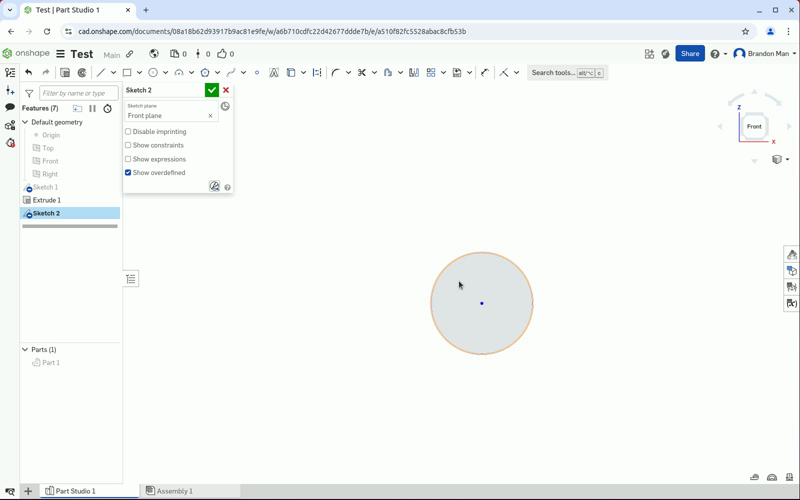
scroll(-6)
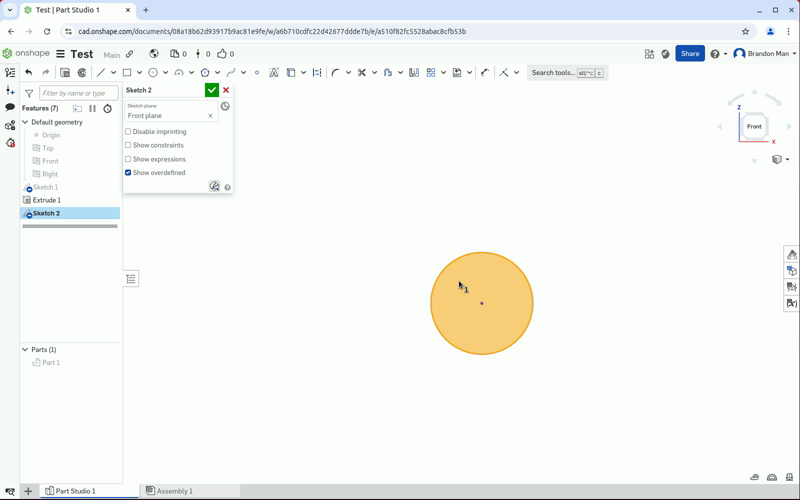
scroll(-6)
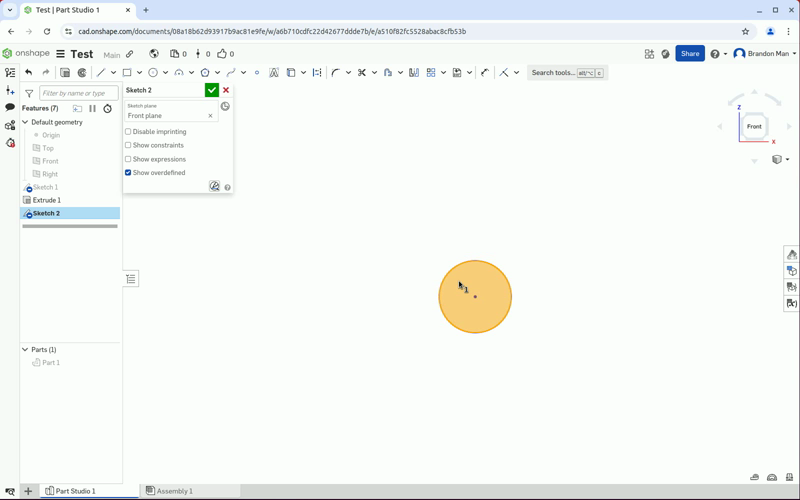
scroll(-6)
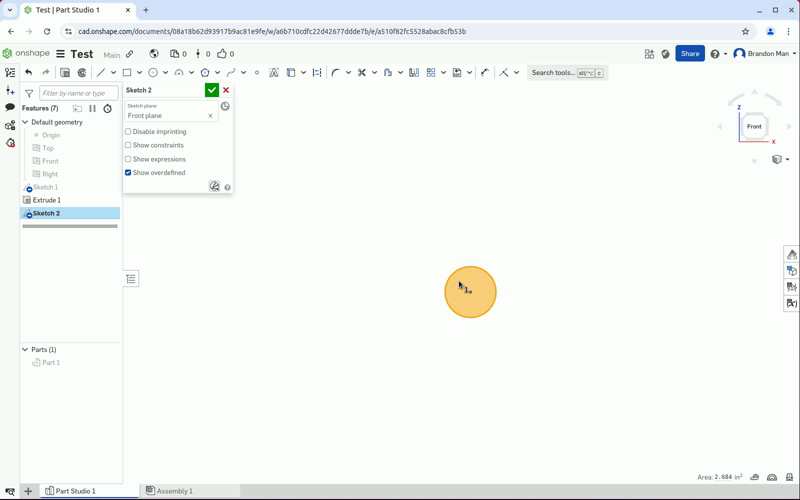
scroll(-6)
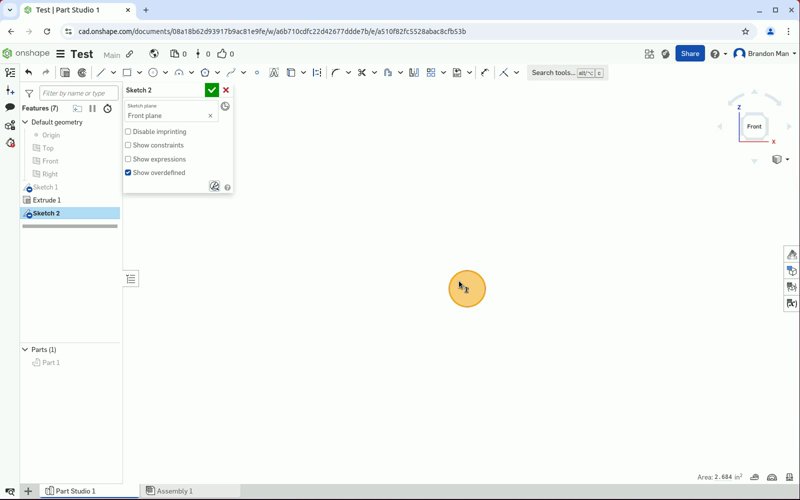
scroll(-6)
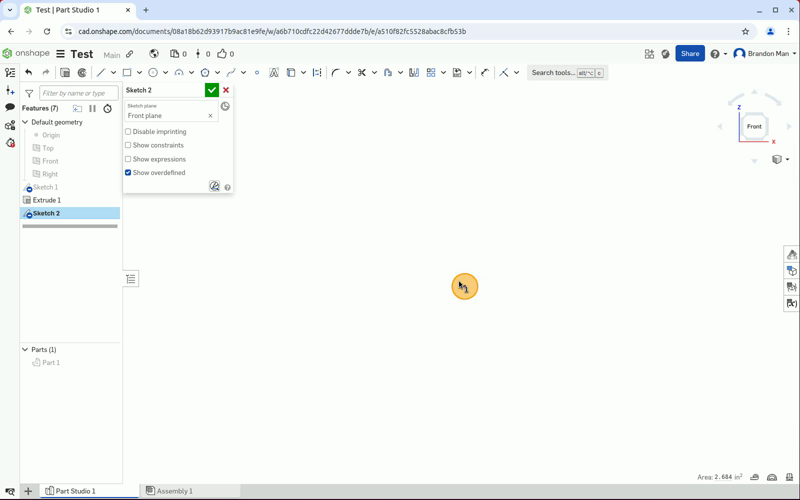
scroll(-6)
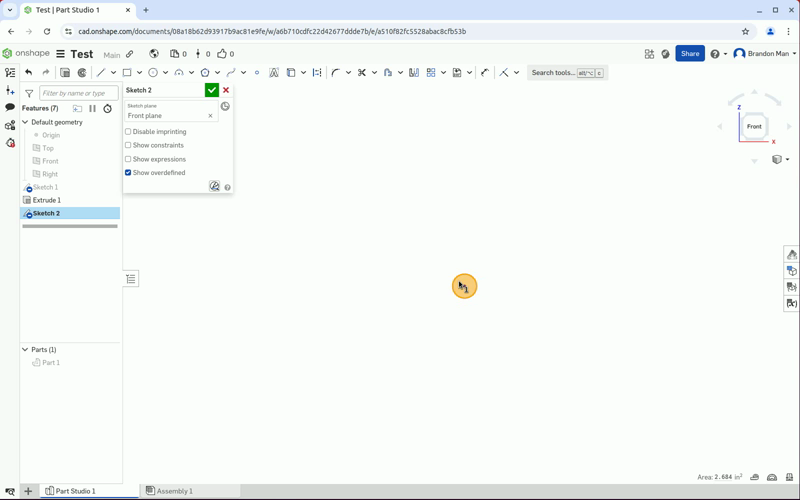
scroll(-6)
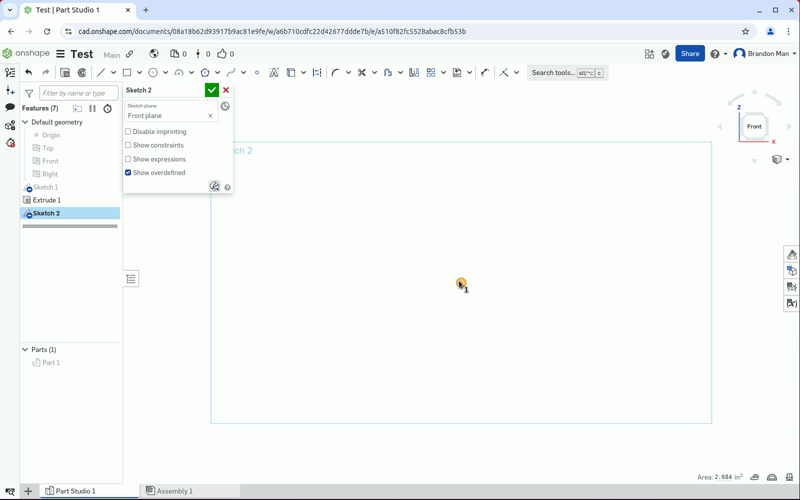
mouse_move(73, 352)
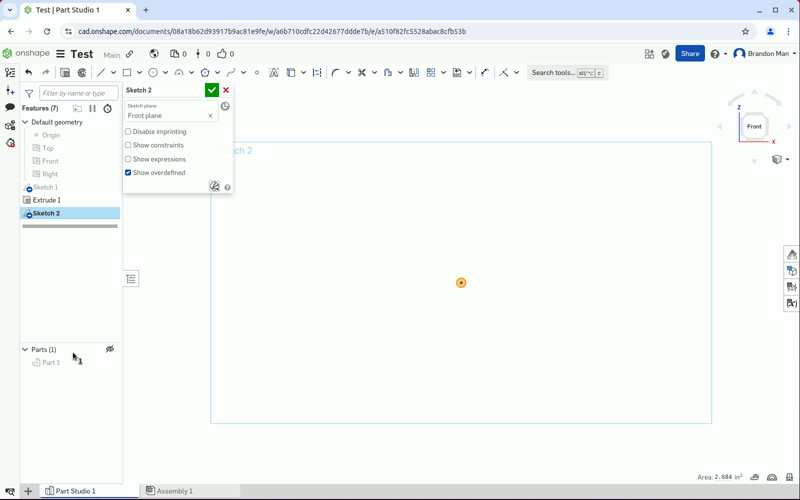
key(shift+y)
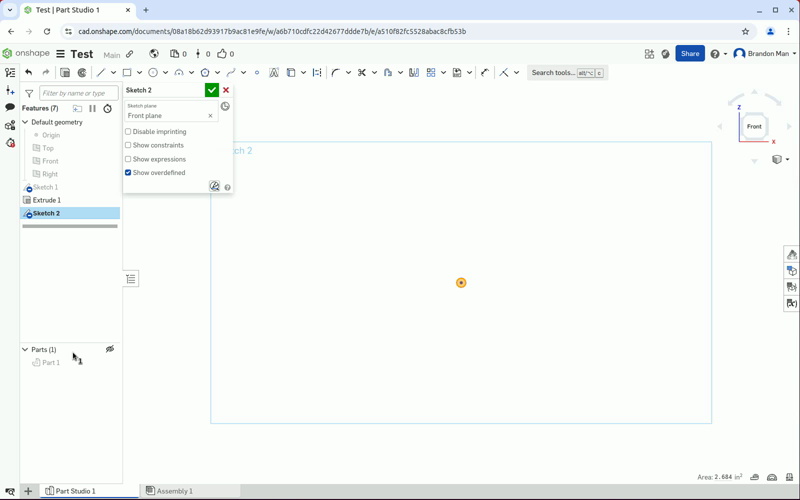
key(shift+e)
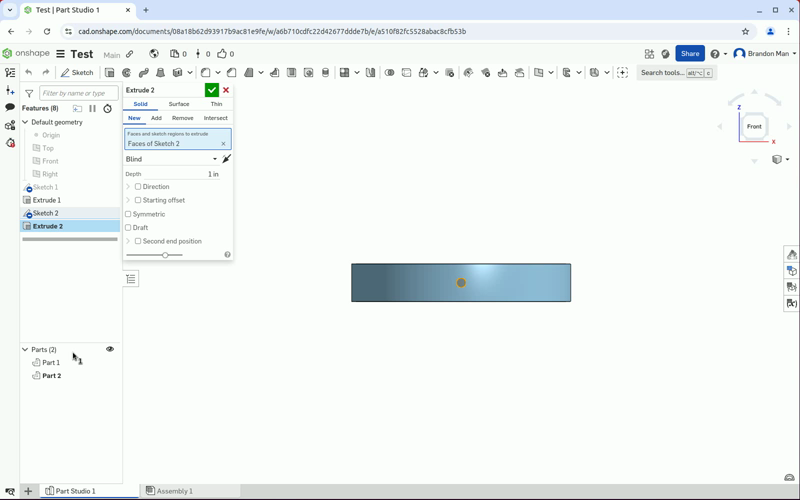
mouse_move(143, 106)
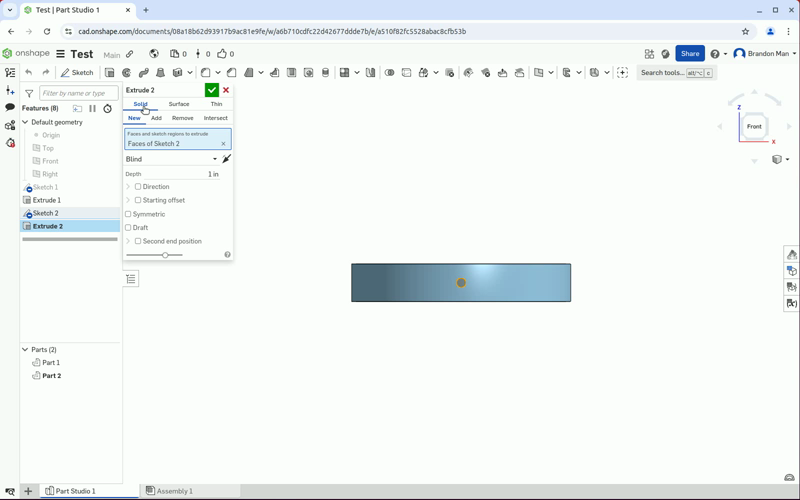
click(143, 106)
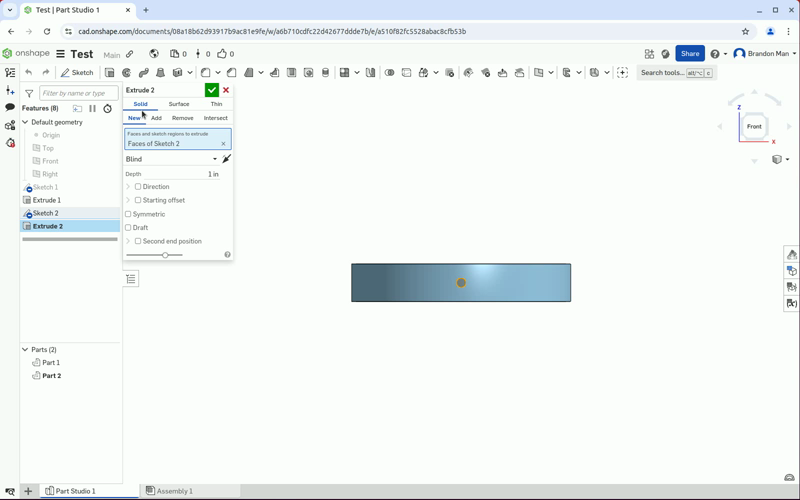
mouse_move(137, 120)
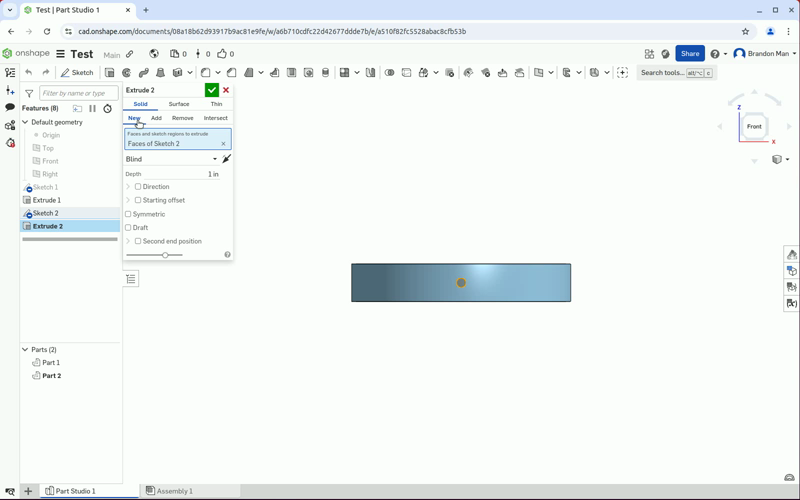
click(137, 120)
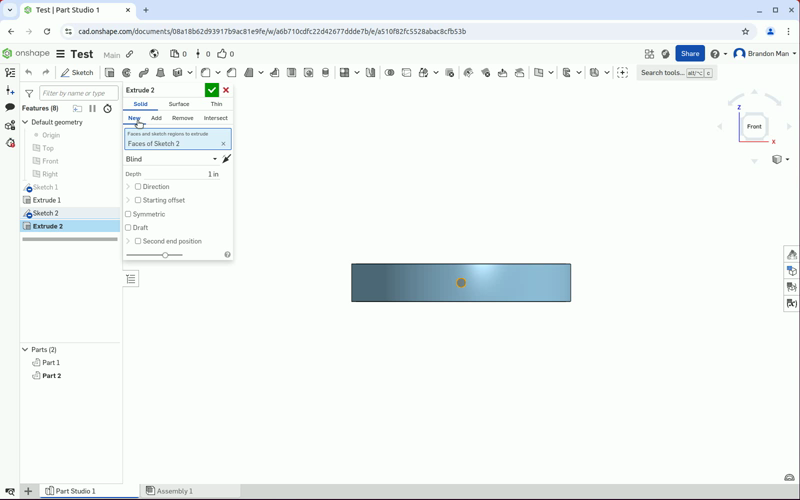
key(tab, 4)
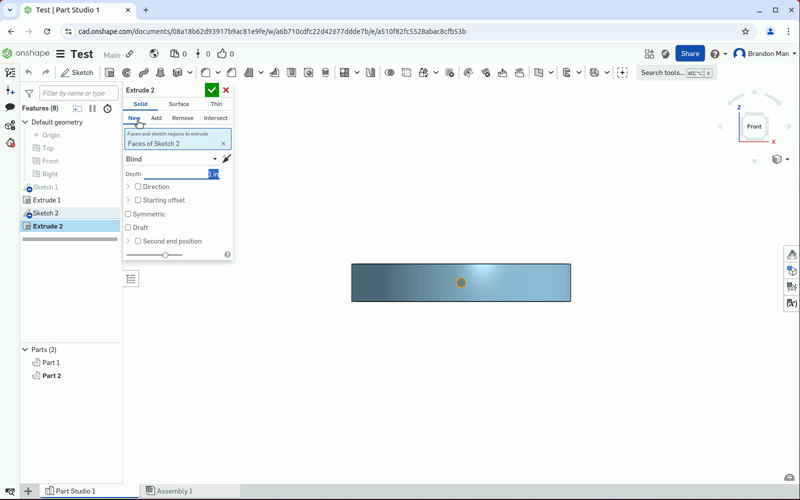
text(46.216)
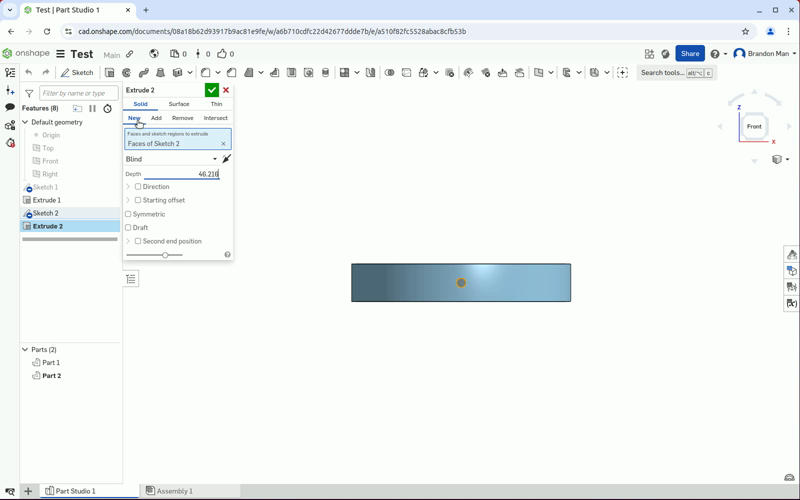
key(tab, 3)
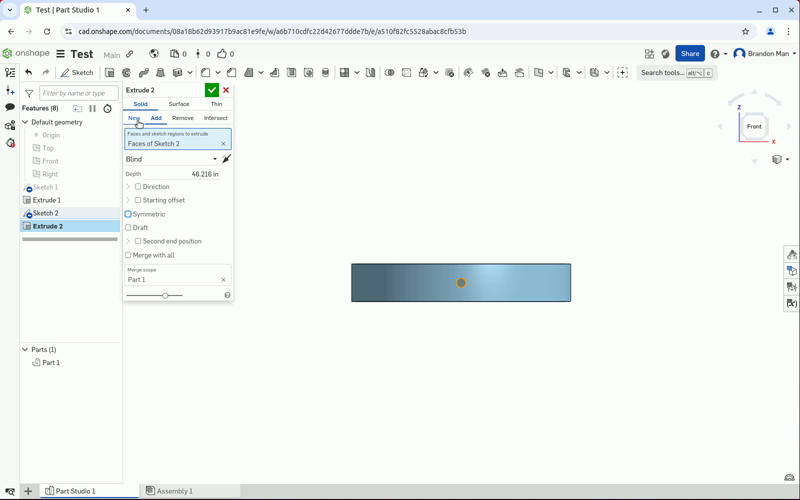
key(space)
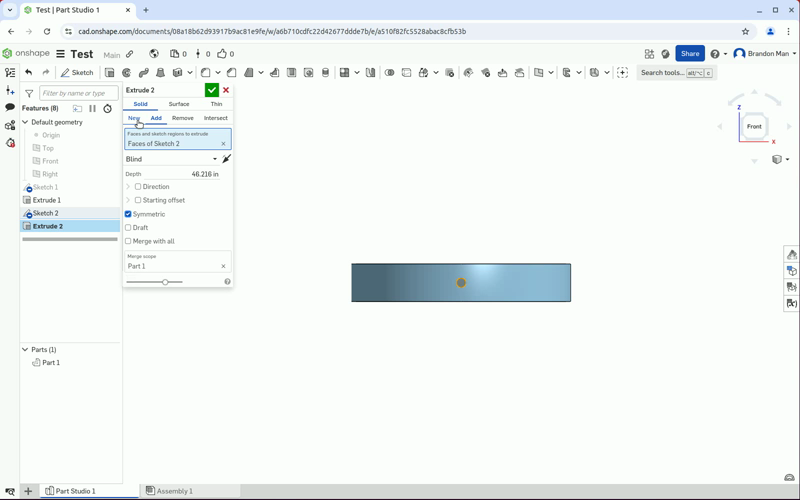
key(enter)
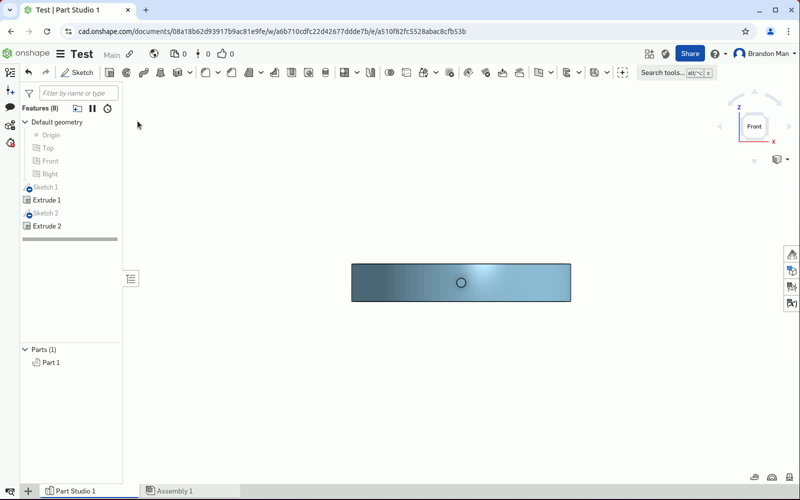
key(shift+h)
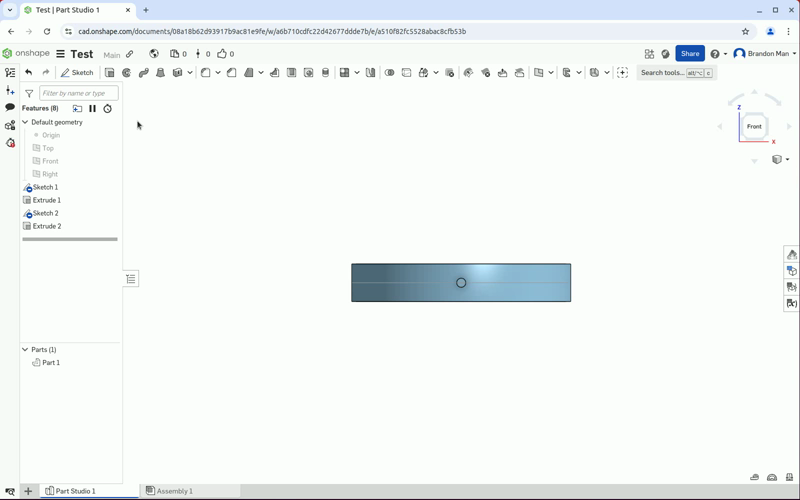
key(shift+h)
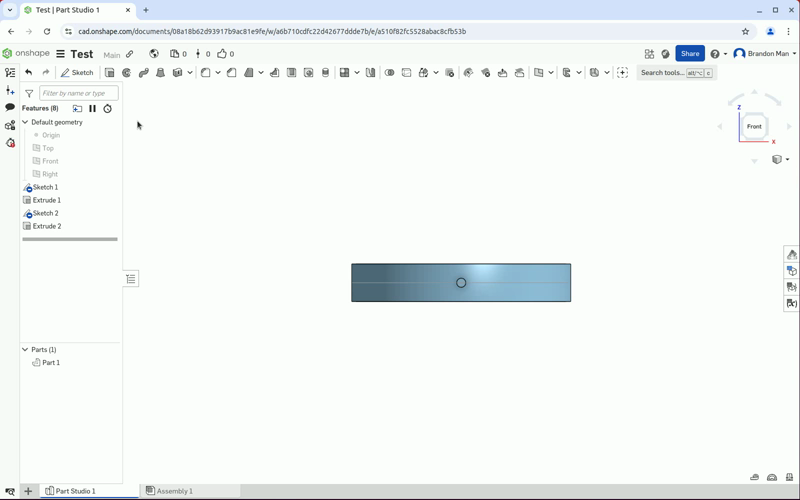
key(shift+7)
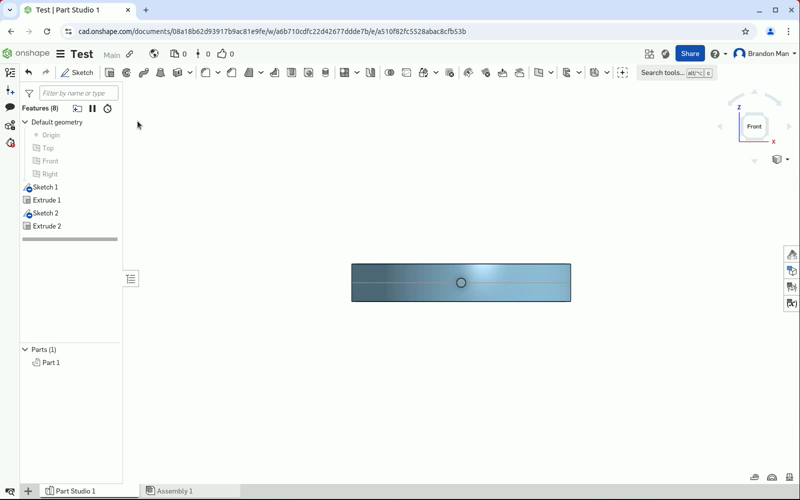
key(left, 2)
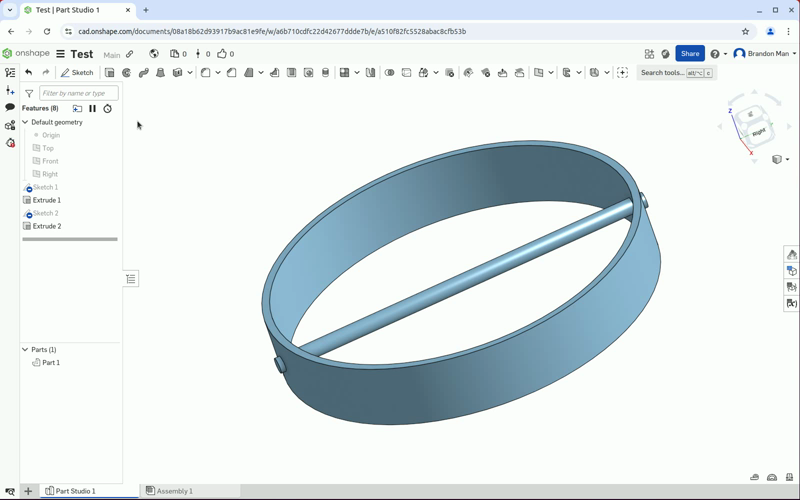
key(down, 2)
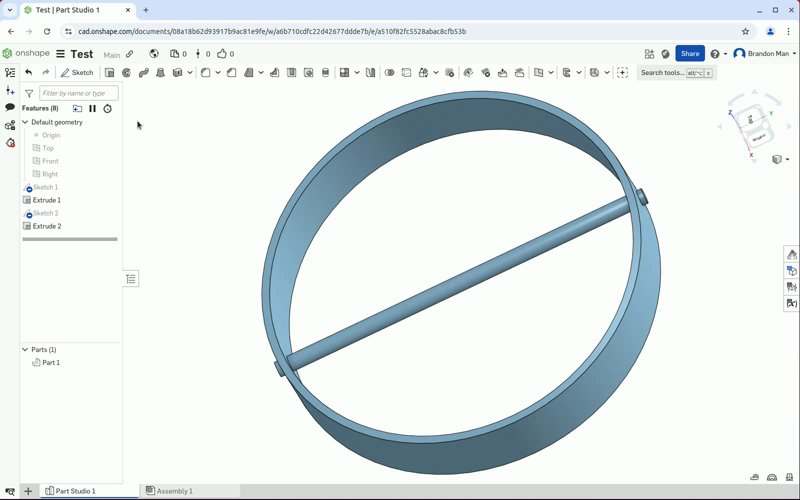
key(up, 2)
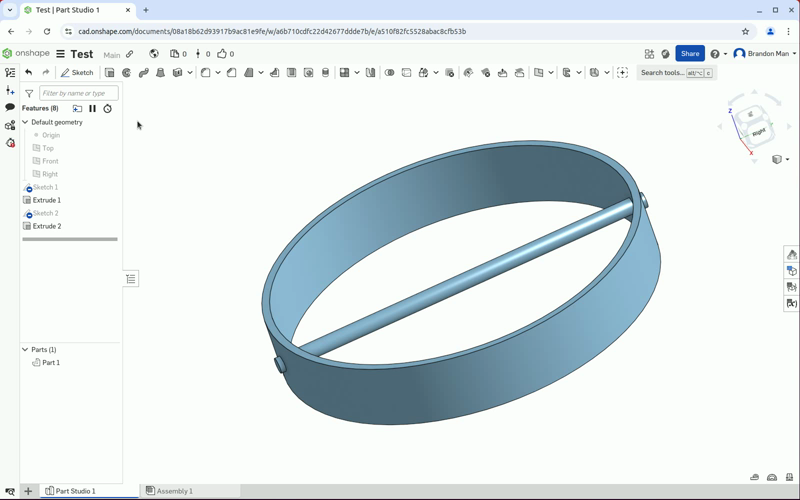
key(right, 2)
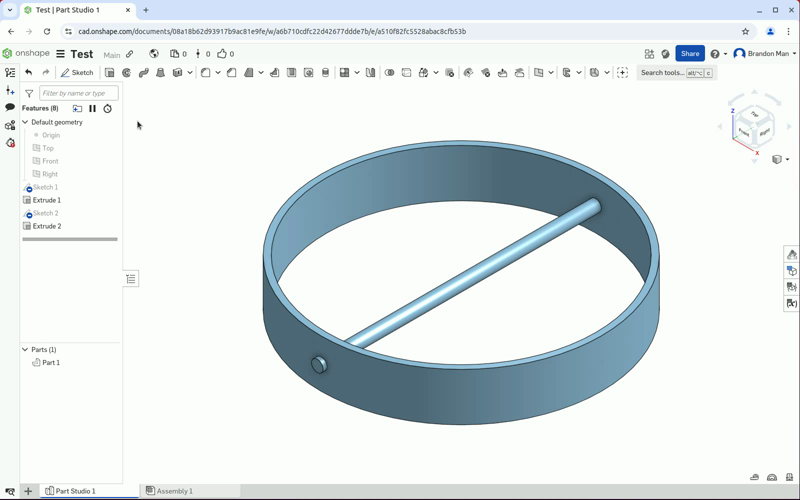
mouse_move(73, 189)
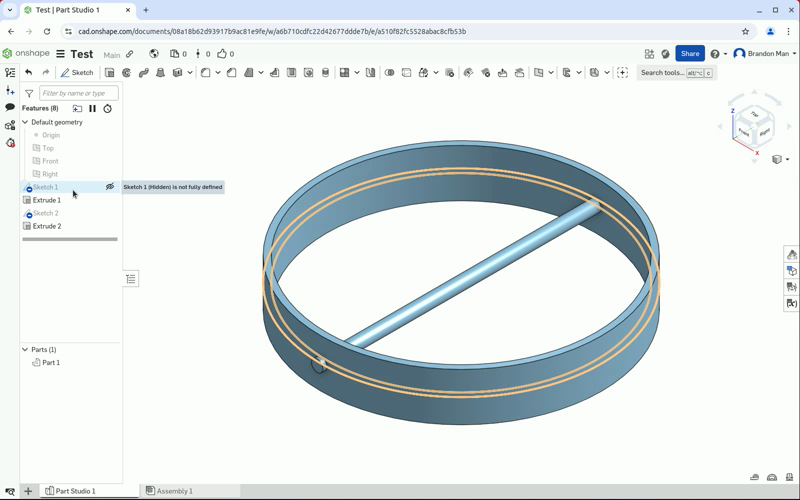
click(73, 189)